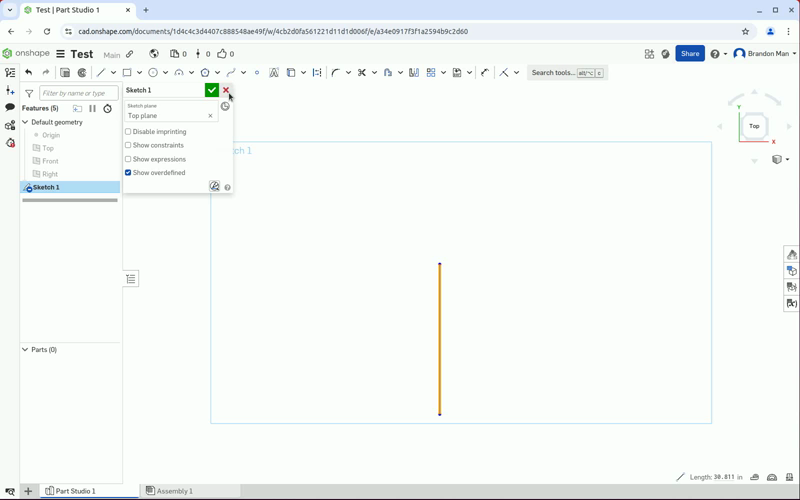
key(shift+h)
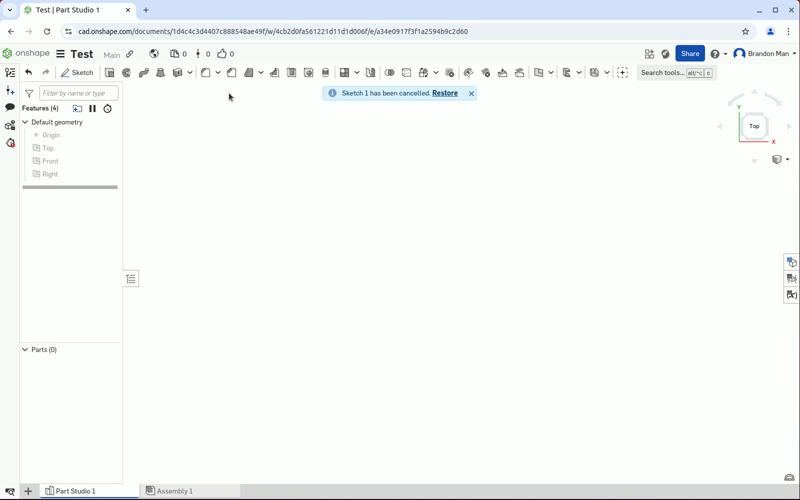
mouse_move(73, 352)
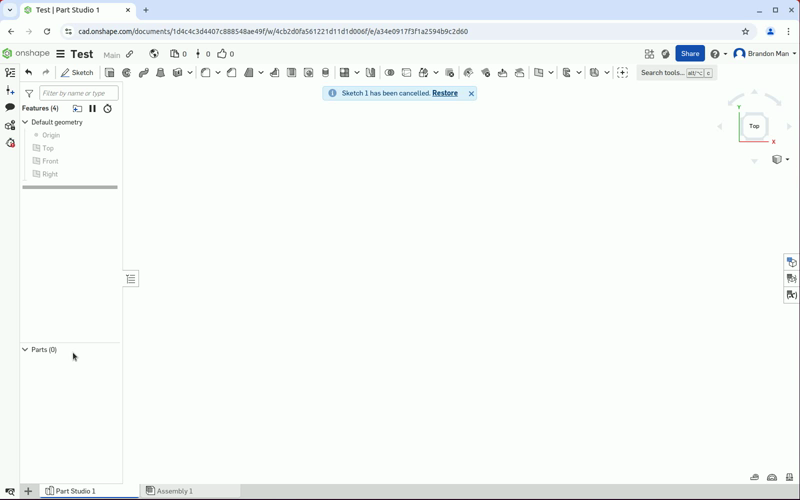
key(y)
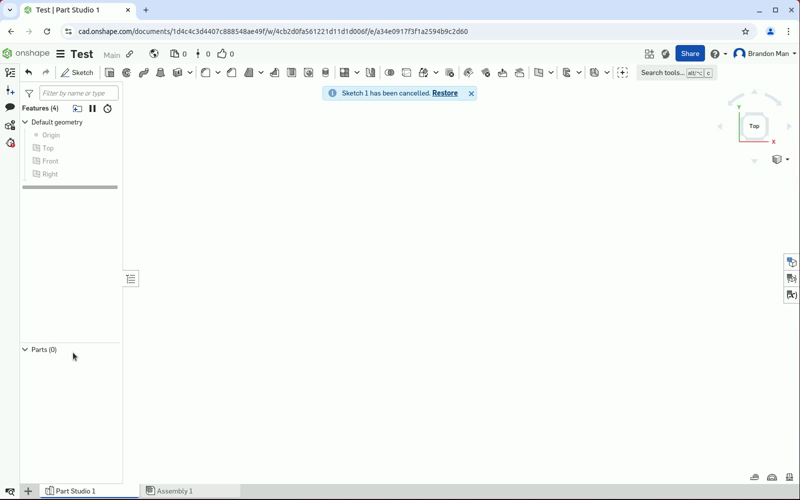
key(shift+p)
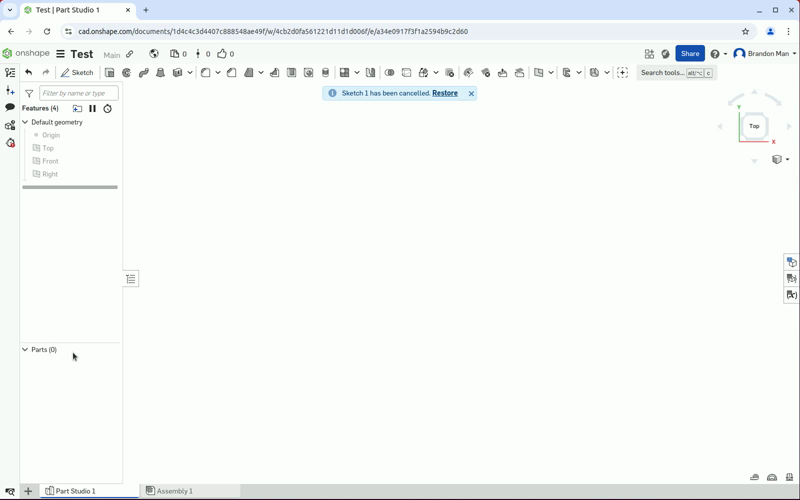
key(space)
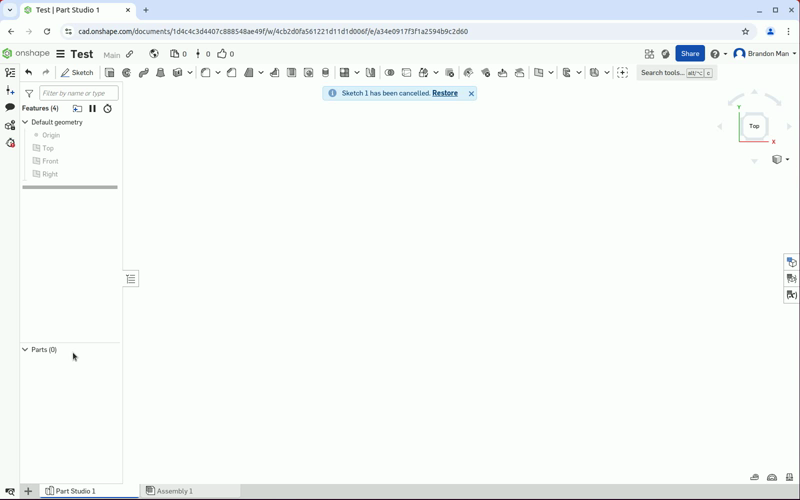
key_down(shift)
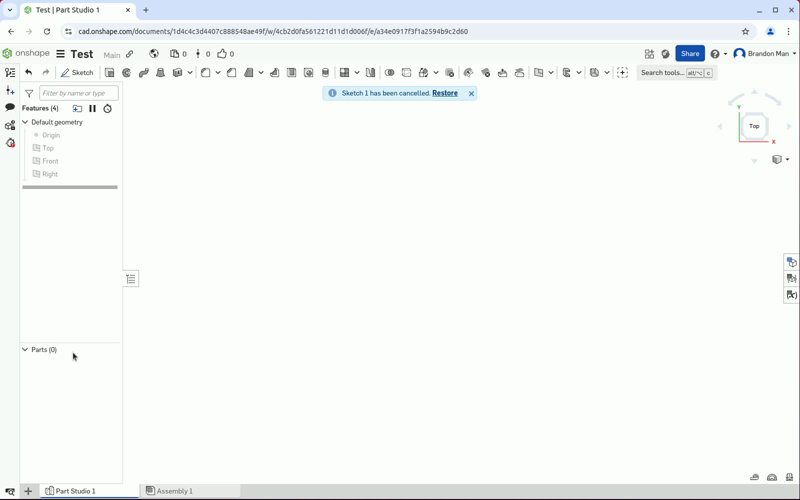
key(up)
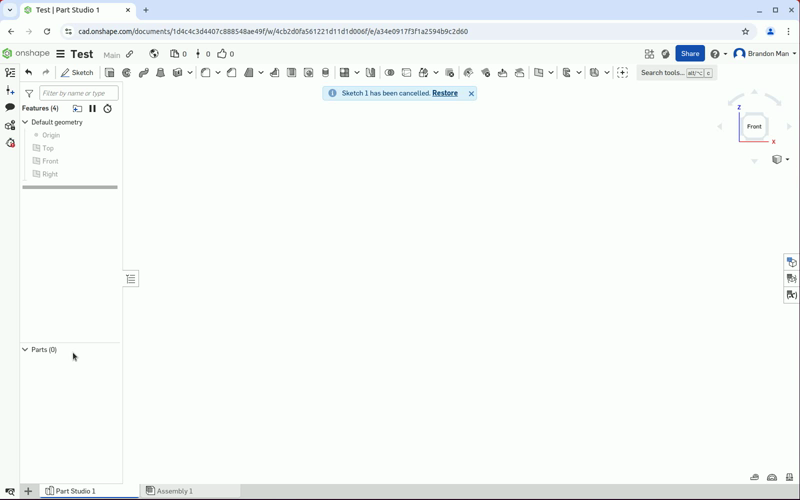
key_up(shift)
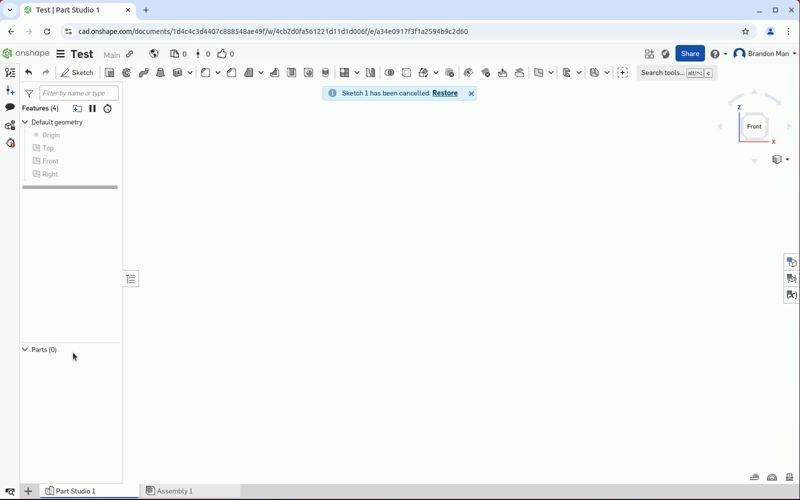
mouse_move(73, 352)
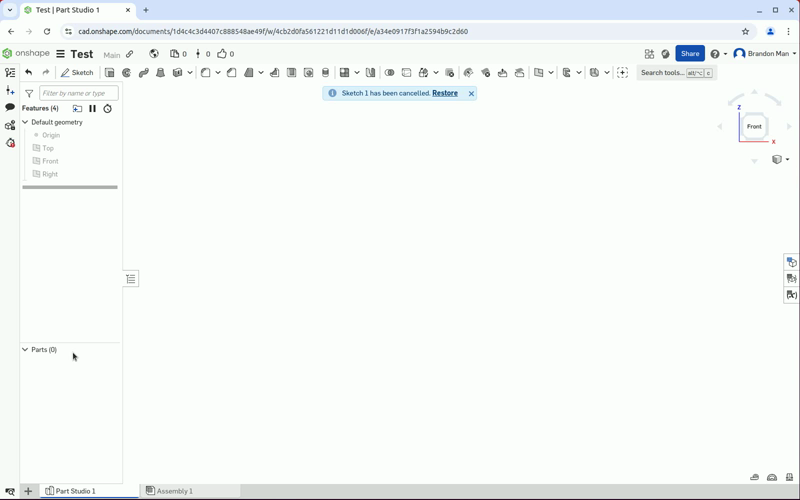
key(shift+y)
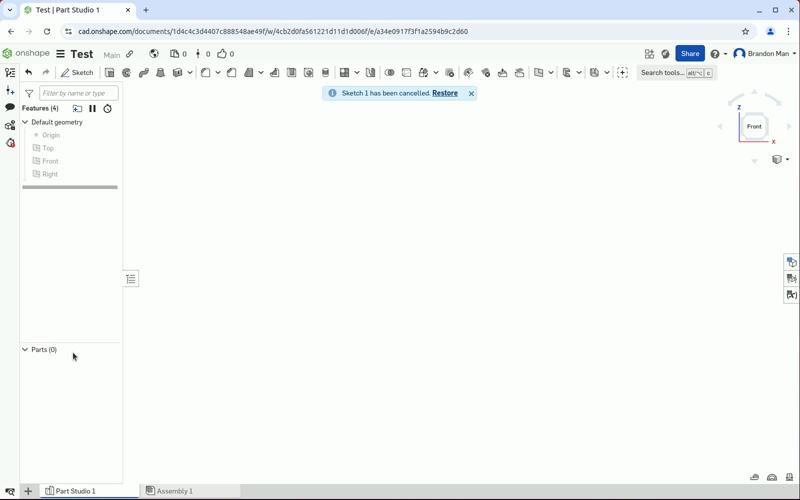
key(shift+s)
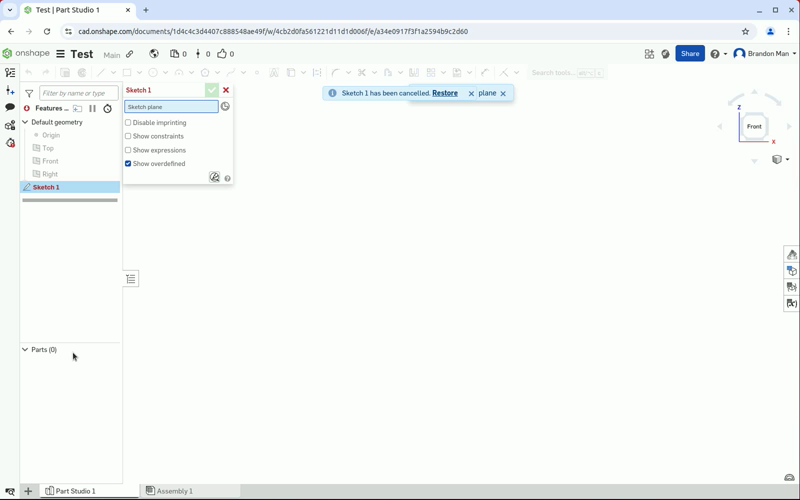
mouse_move(73, 163)
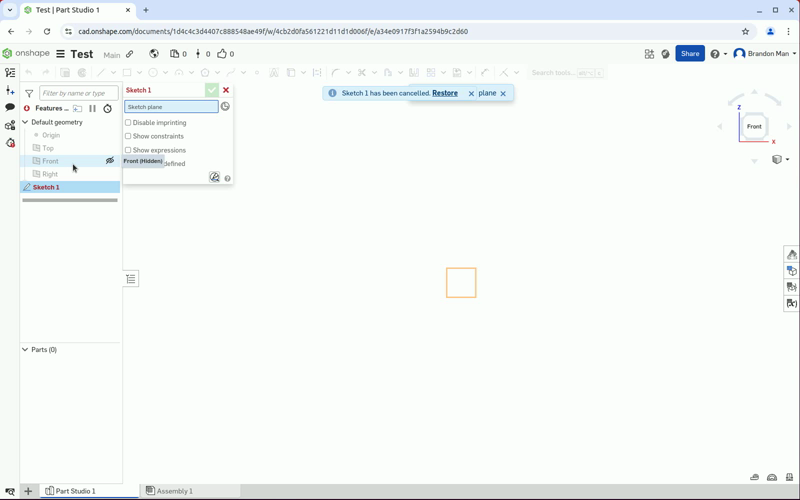
click(73, 163)
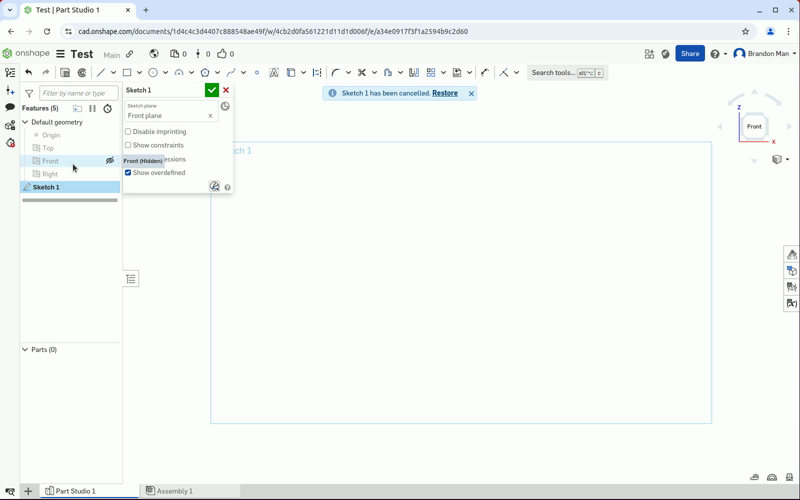
mouse_move(73, 352)
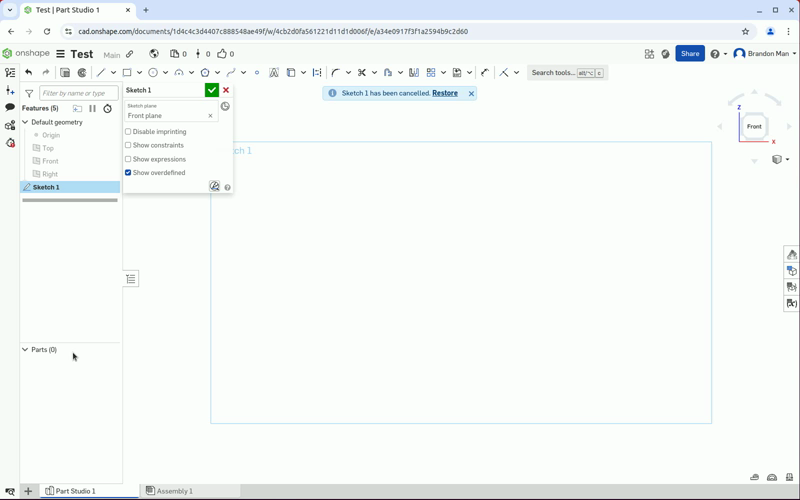
key(y)
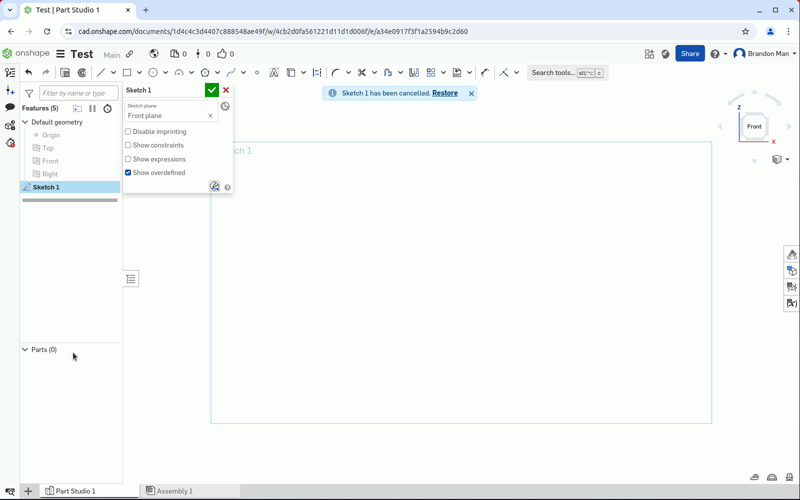
key(l)
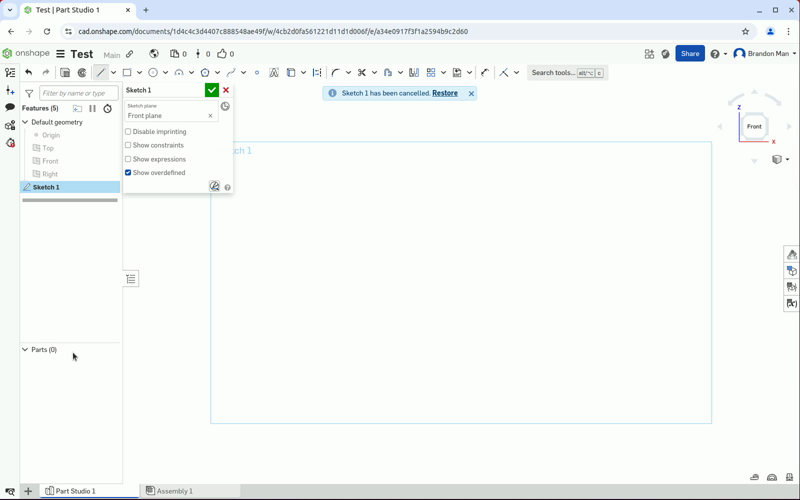
key_down(shift)
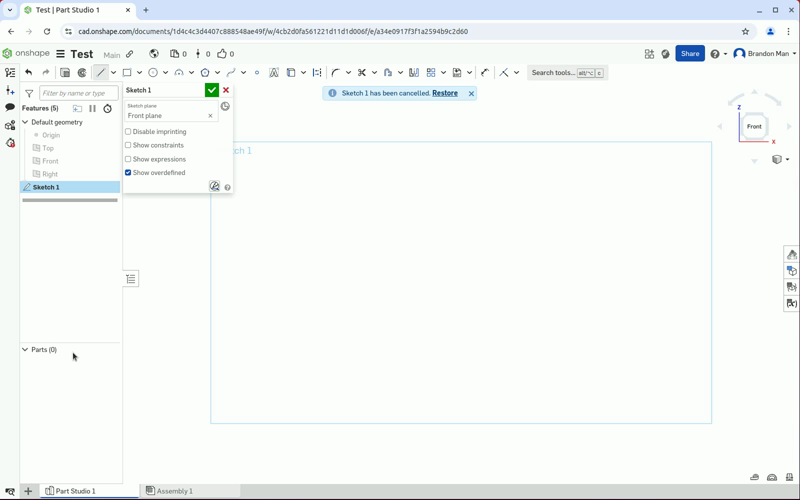
mouse_move(348, 274)
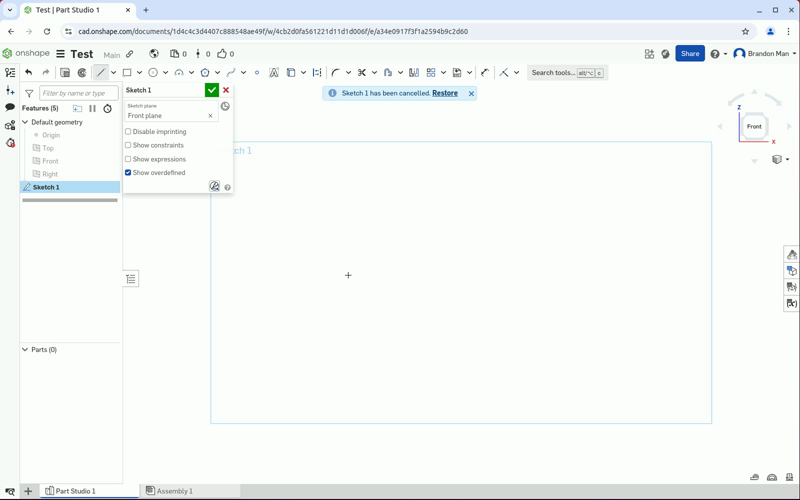
click(348, 274)
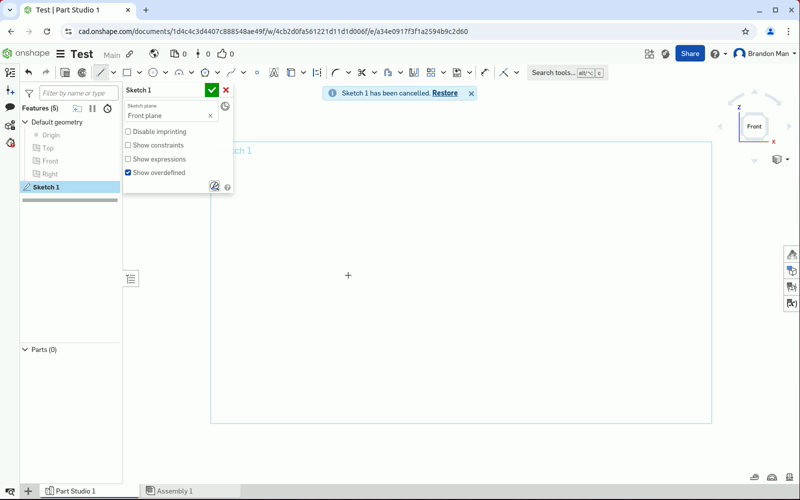
key_up(shift)
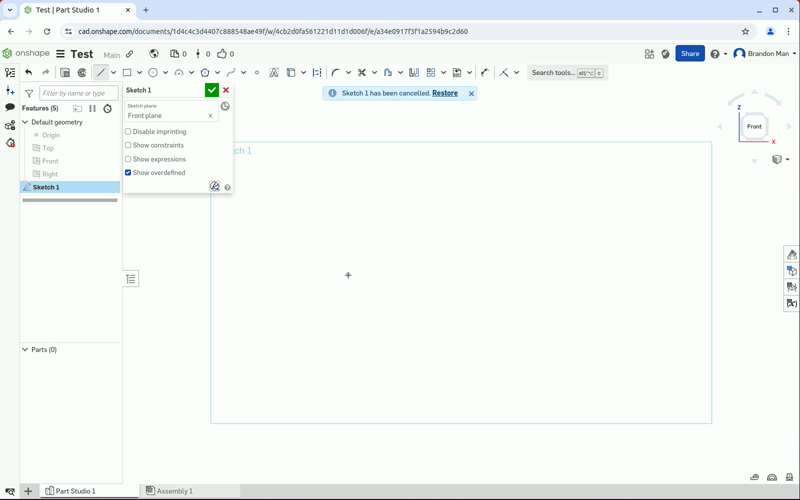
key_down(shift)
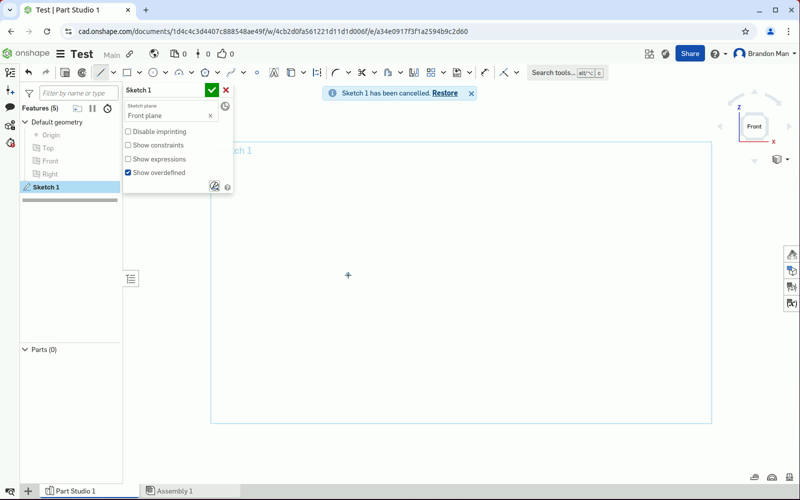
mouse_move(485, 274)
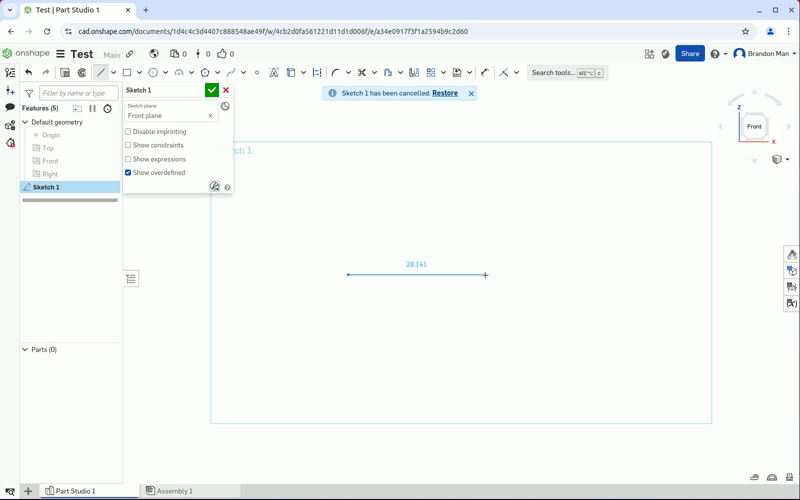
click(485, 274)
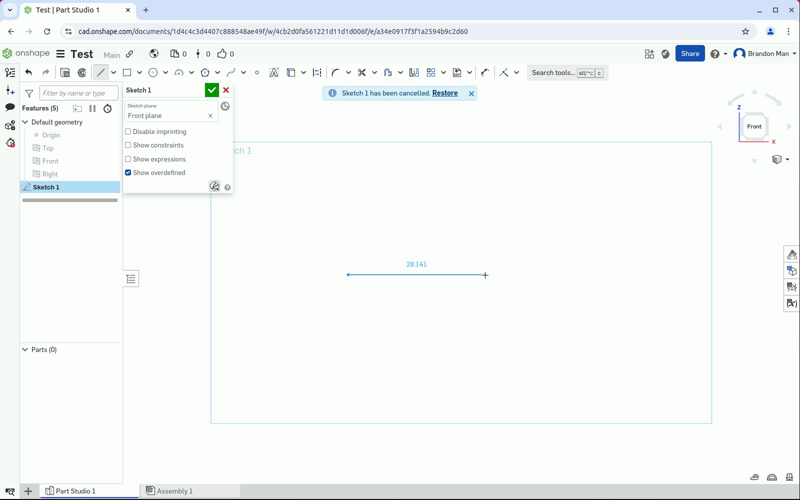
key_up(shift)
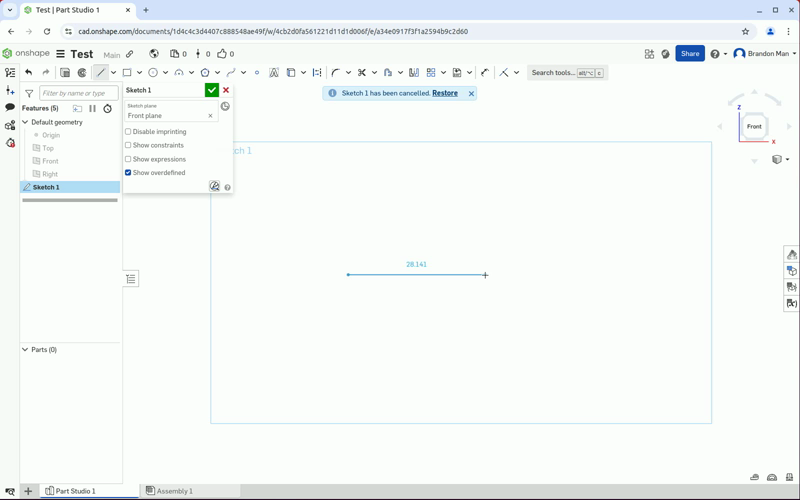
key_down(shift)
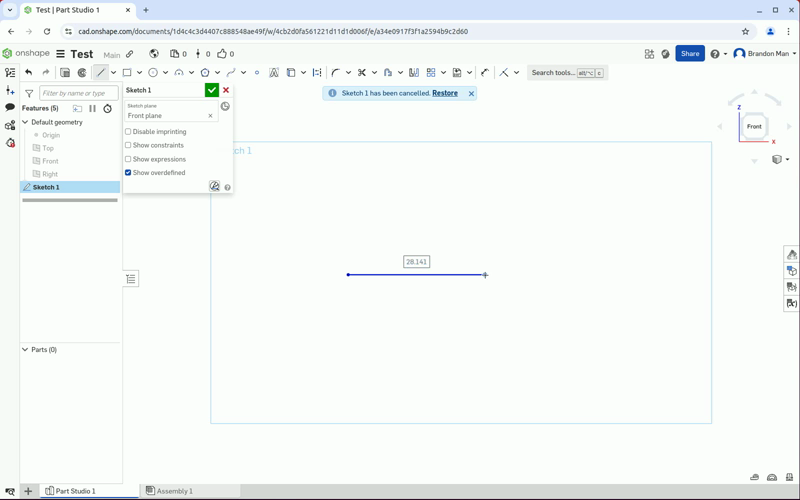
mouse_move(485, 205)
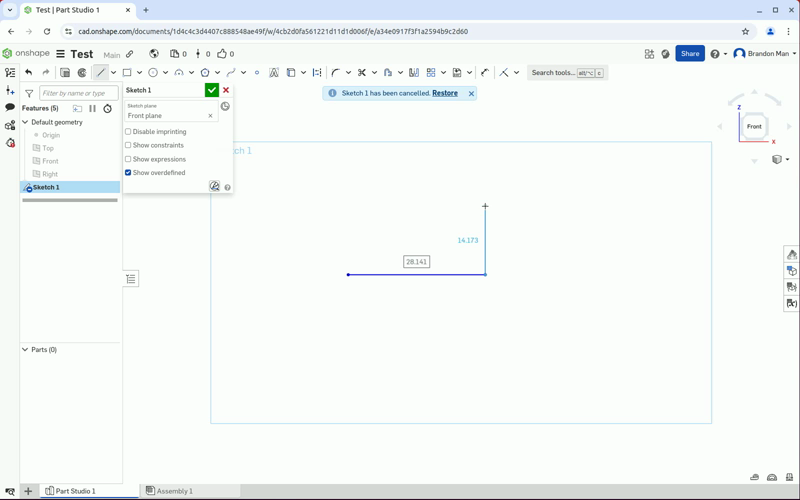
click(485, 205)
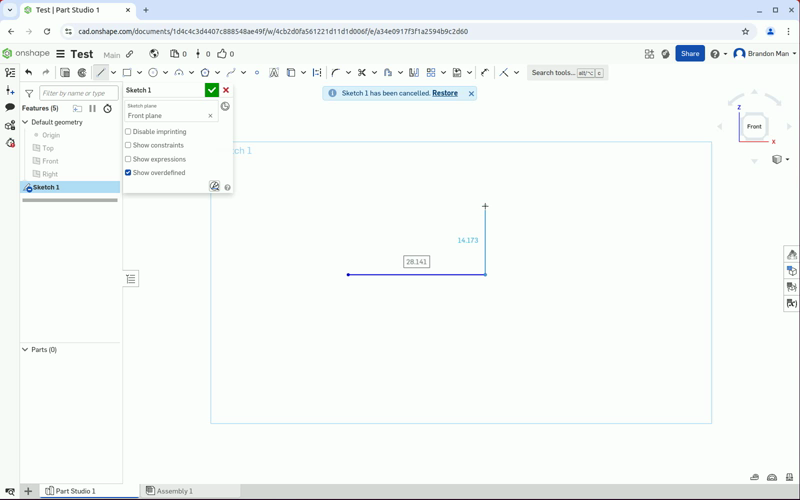
key_up(shift)
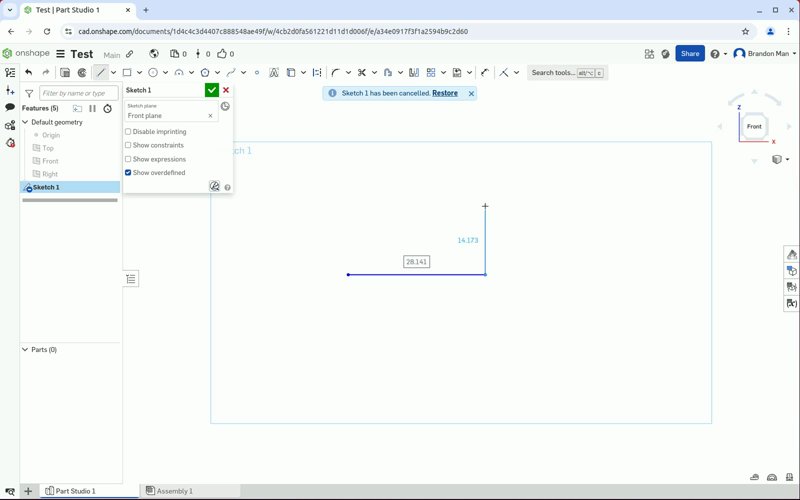
key_down(shift)
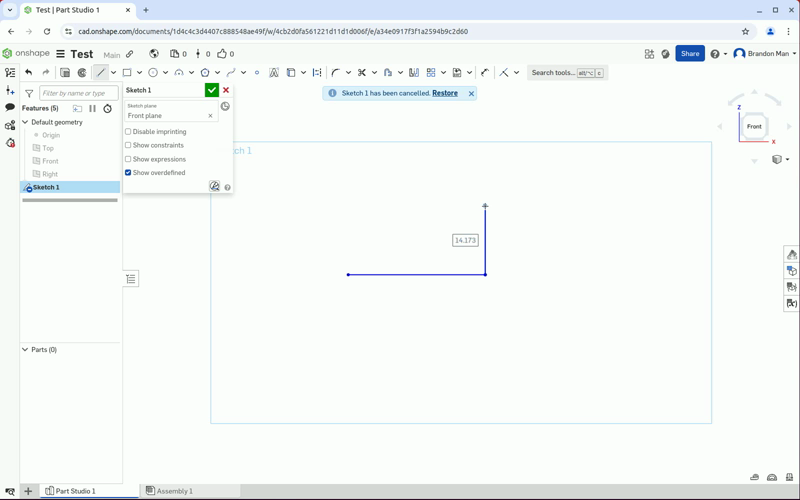
mouse_move(348, 205)
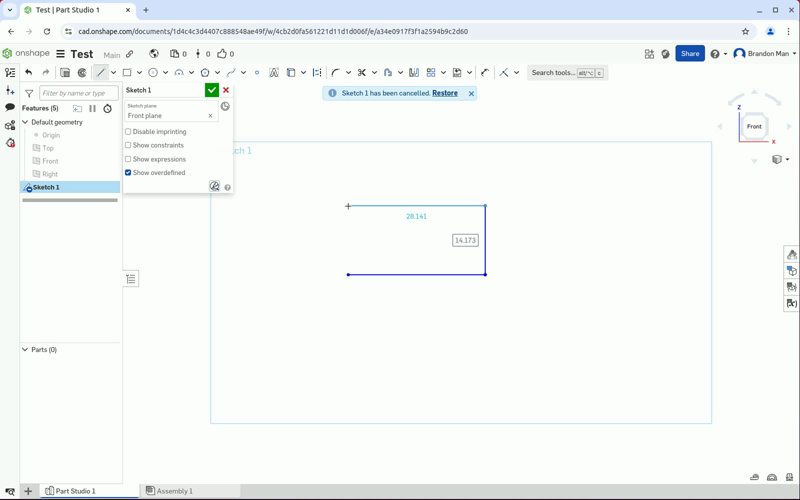
click(348, 205)
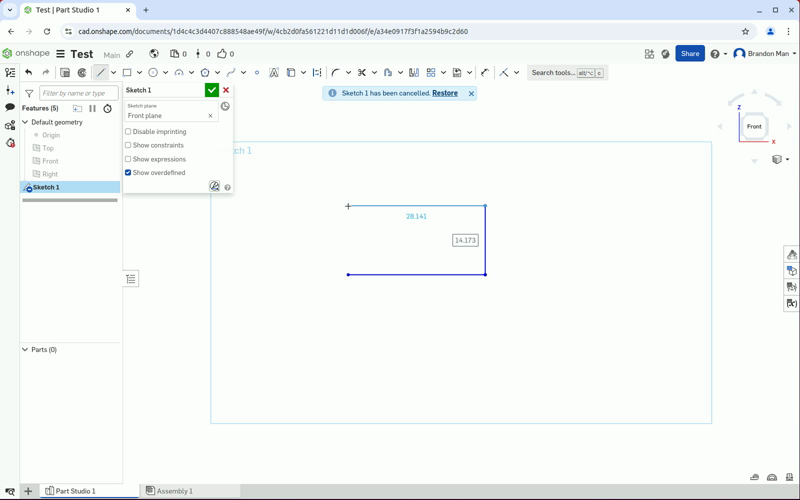
key_up(shift)
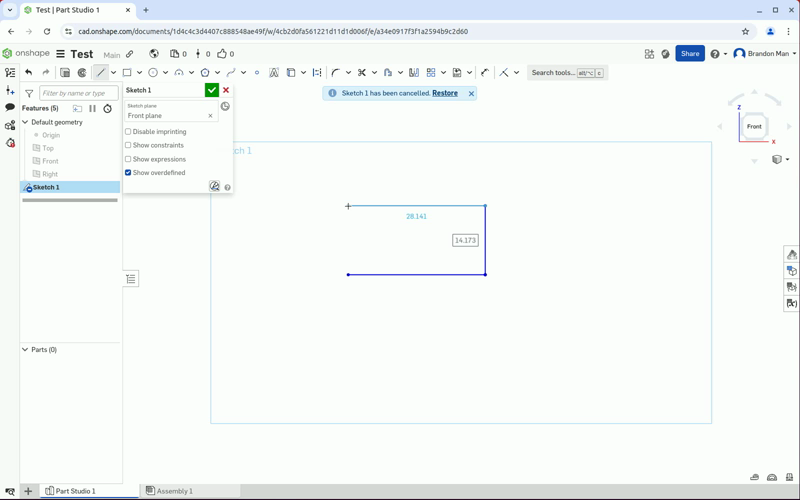
key_down(shift)
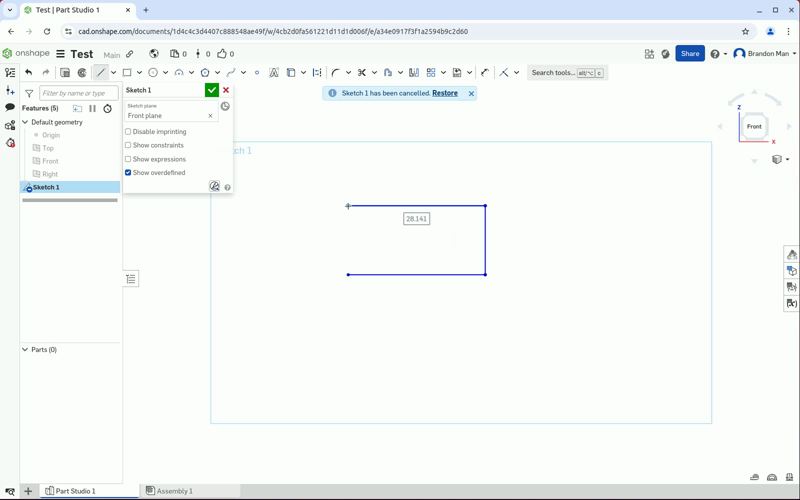
mouse_move(348, 274)
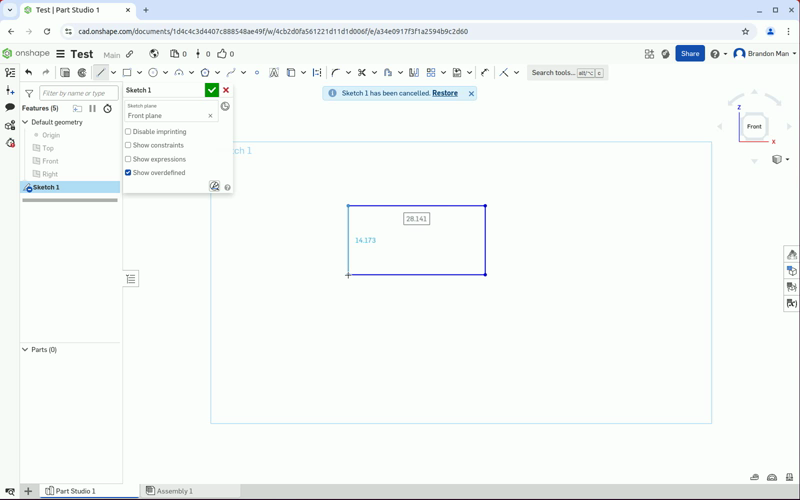
key_up(shift)
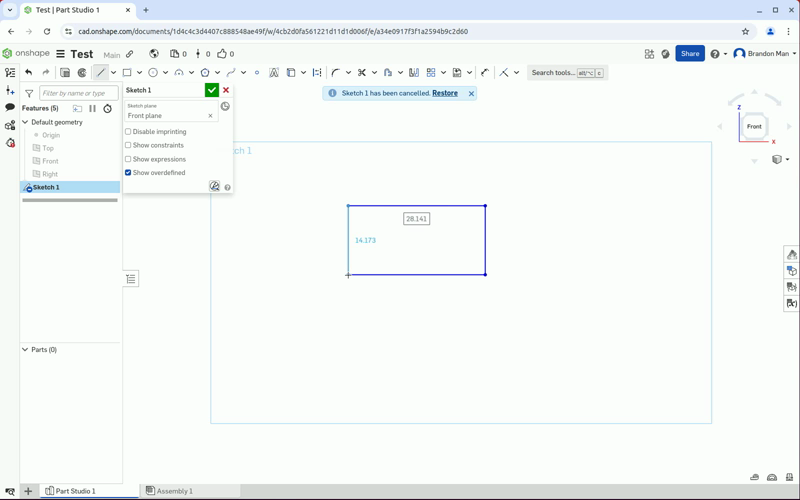
click(348, 274)
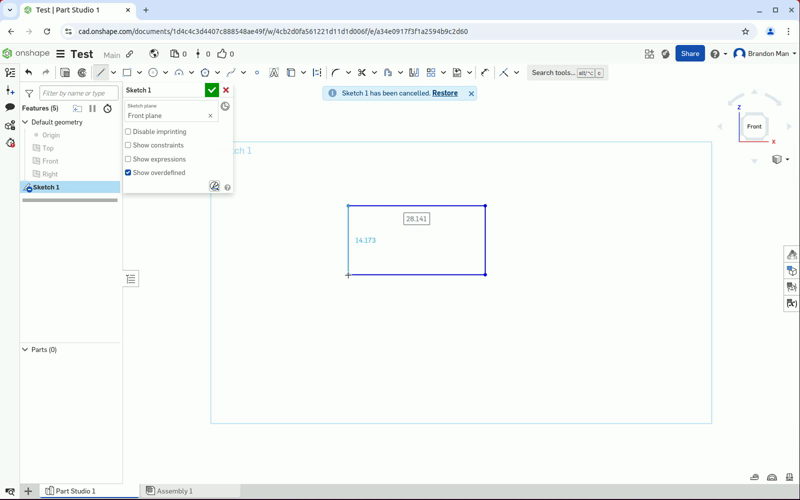
key(esc)
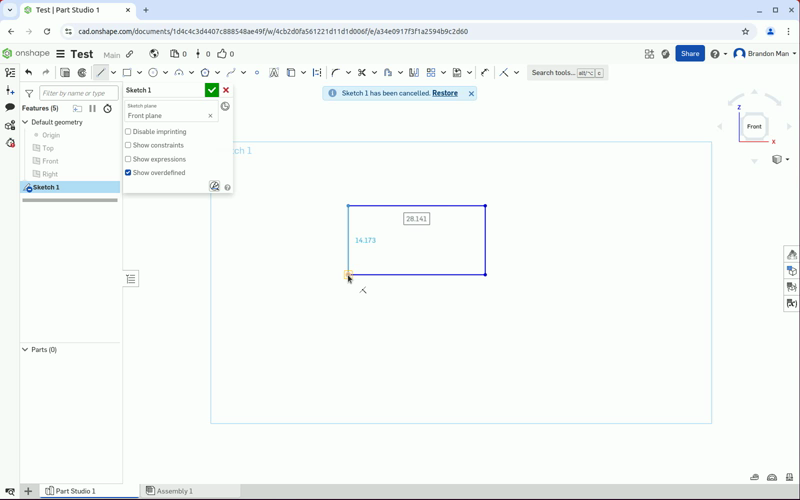
key(l)
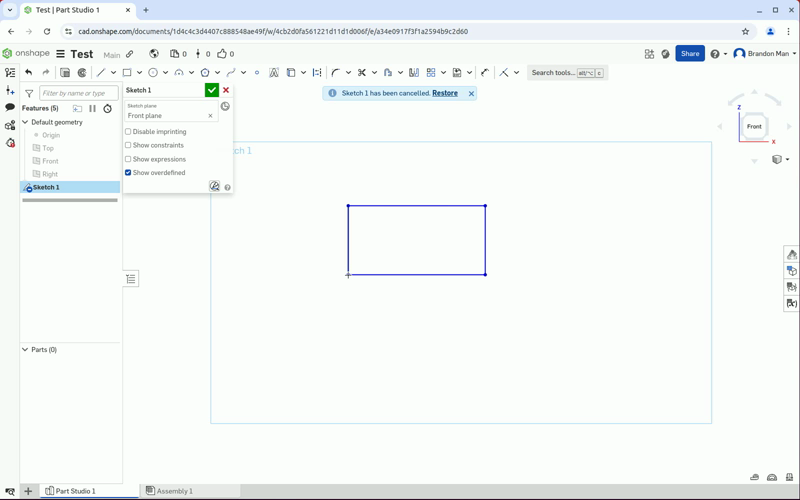
key_down(shift)
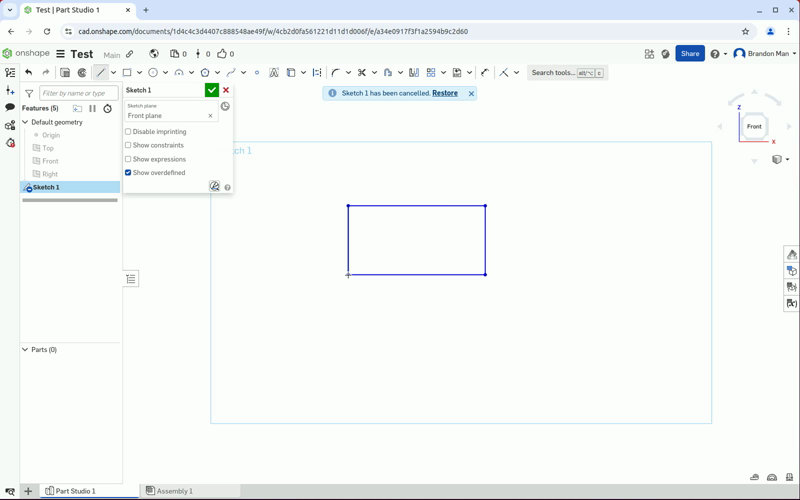
mouse_move(449, 230)
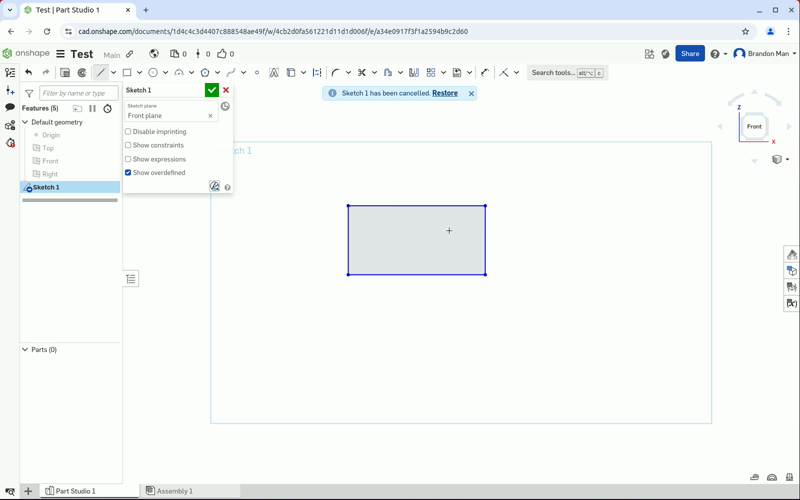
click(449, 230)
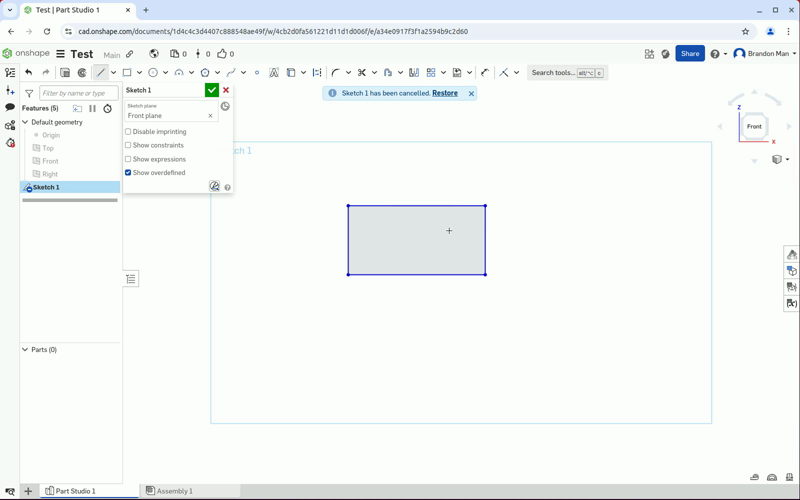
key_up(shift)
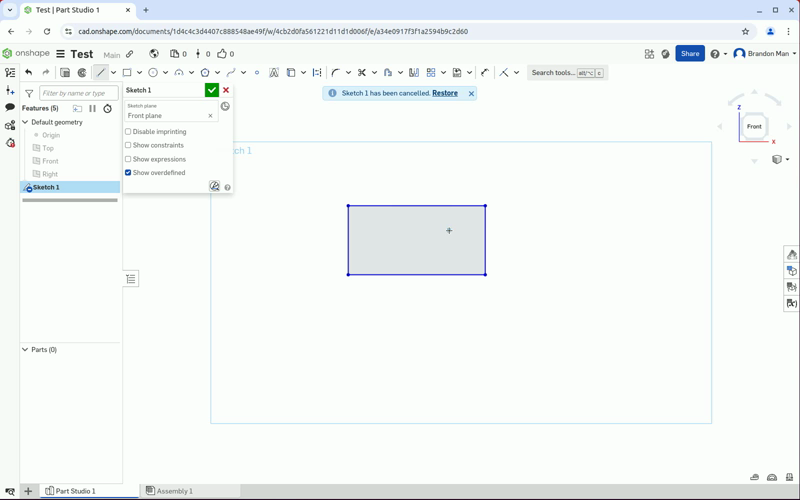
key_down(shift)
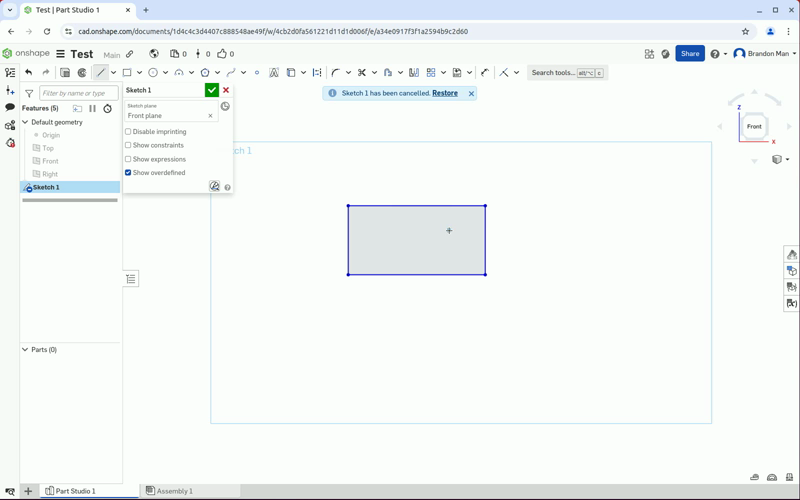
mouse_move(479, 230)
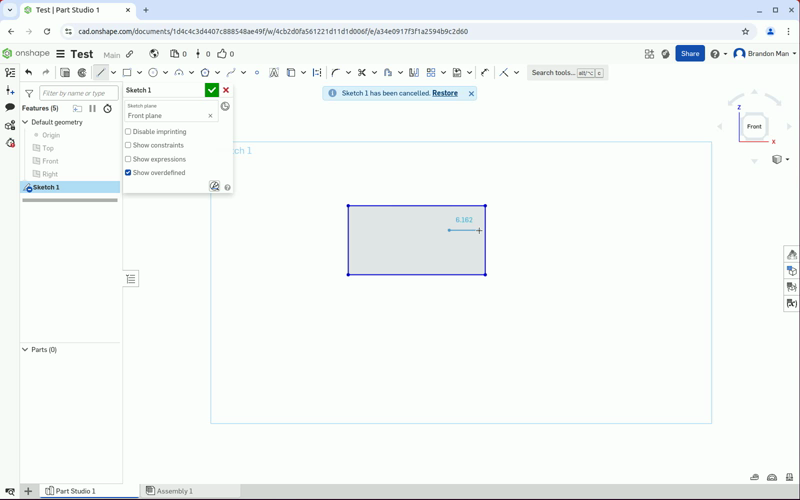
mouse_move(472, 230)
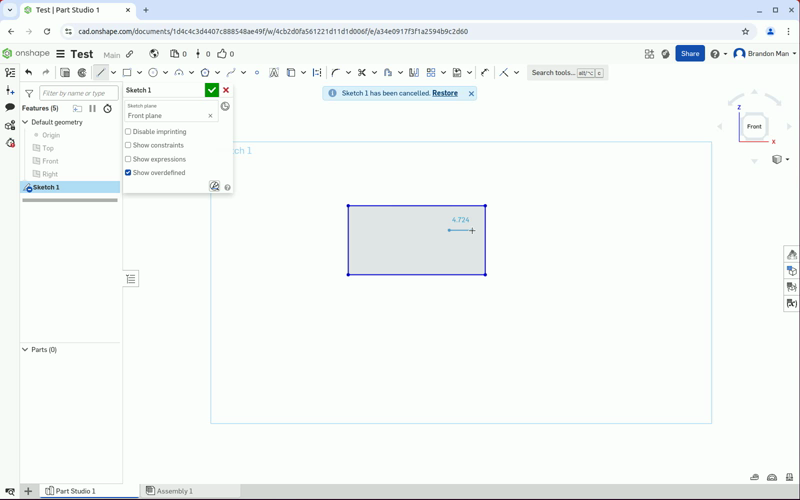
click(472, 230)
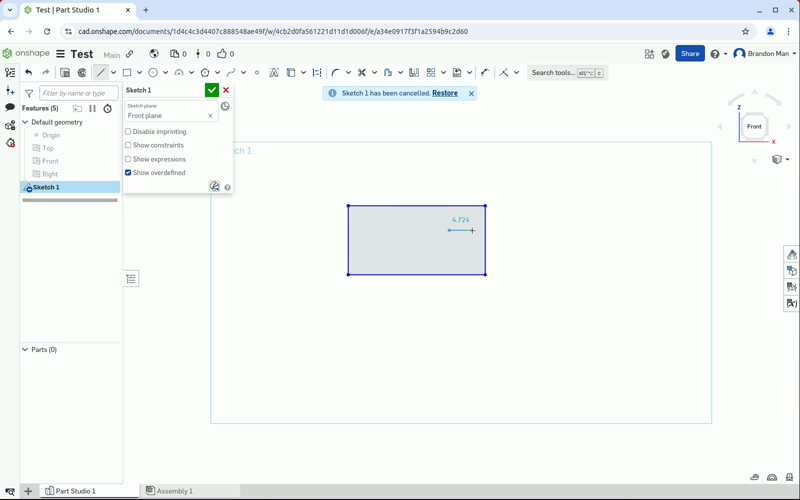
key_up(shift)
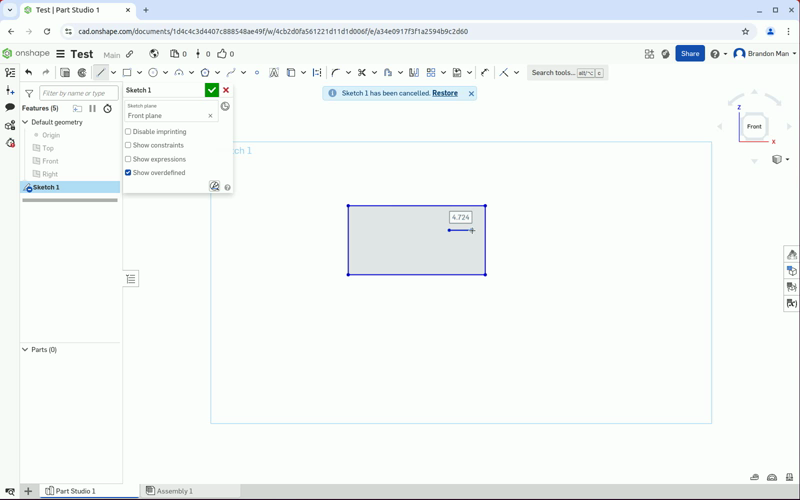
key_down(shift)
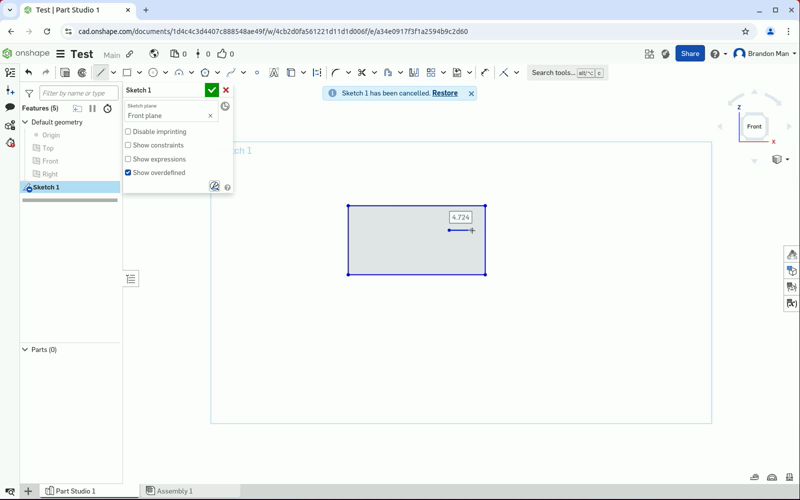
mouse_move(502, 230)
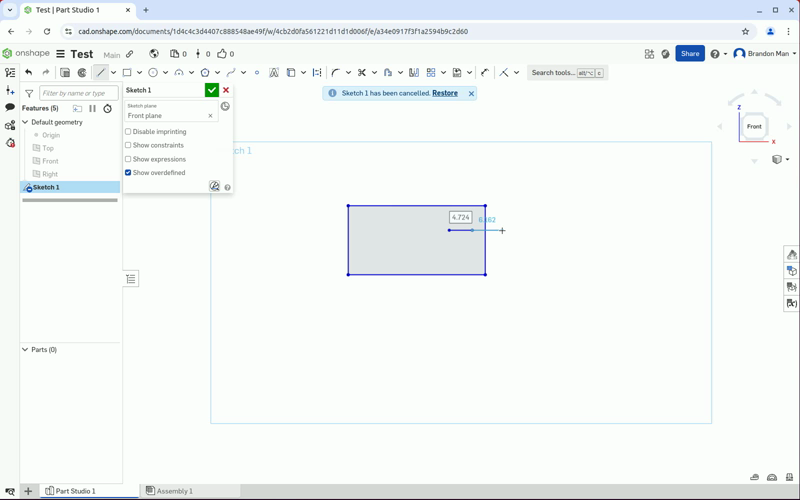
mouse_move(472, 218)
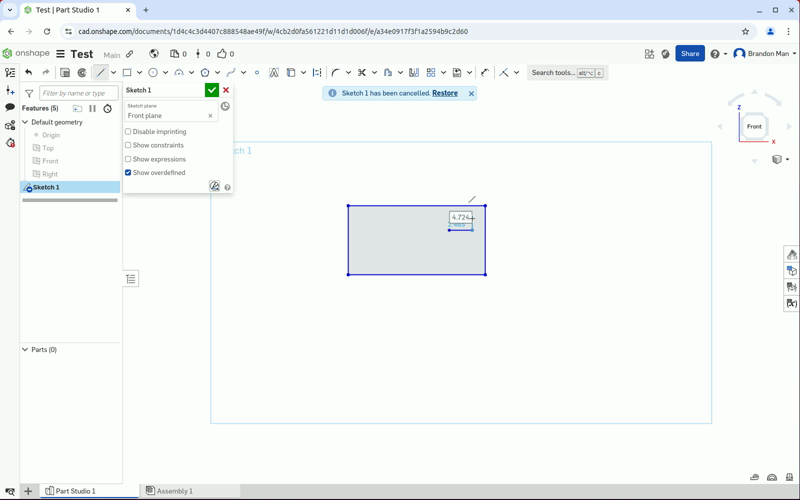
click(472, 218)
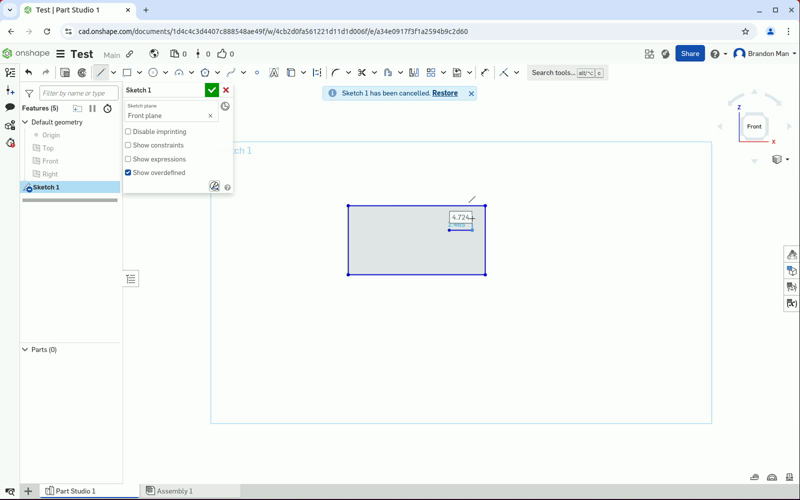
key_up(shift)
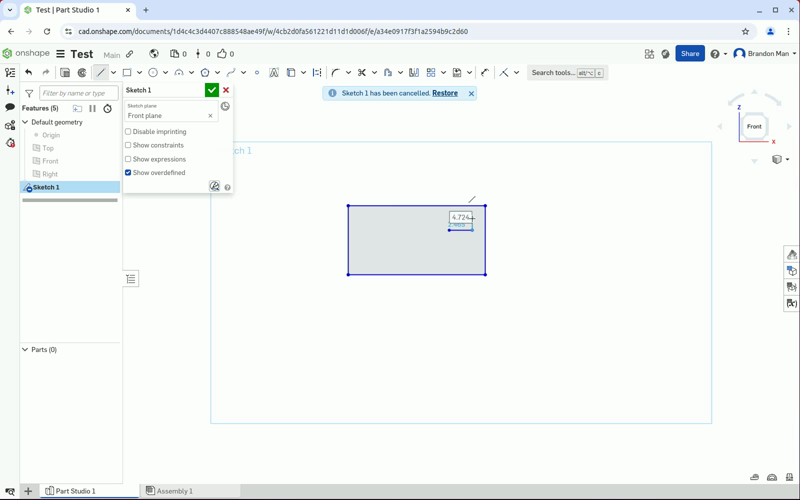
key_down(shift)
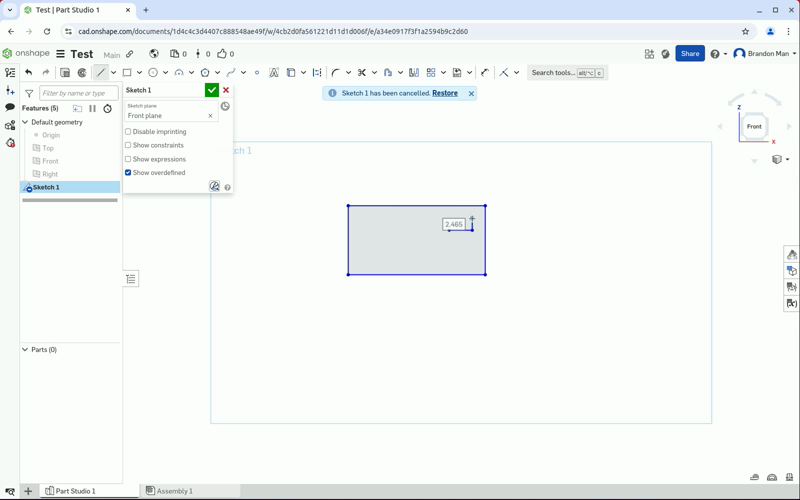
mouse_move(502, 218)
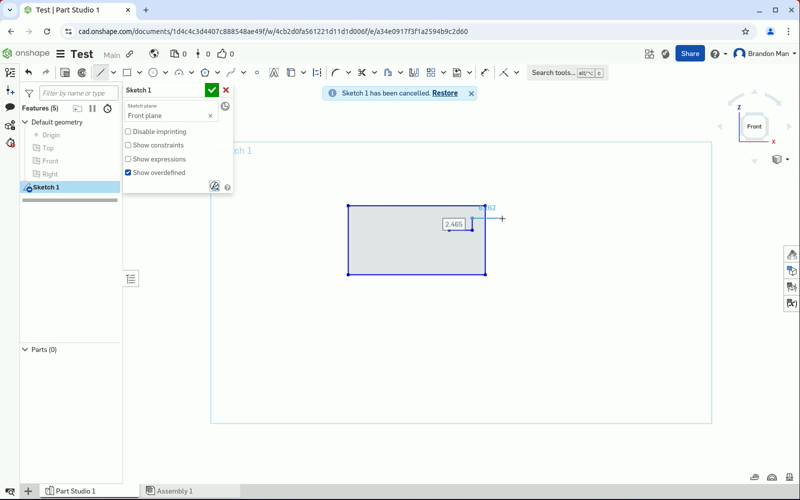
mouse_move(449, 218)
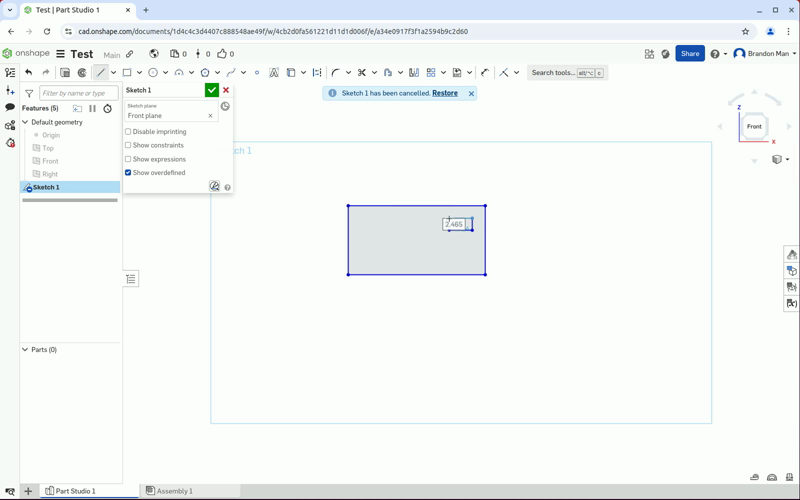
click(449, 218)
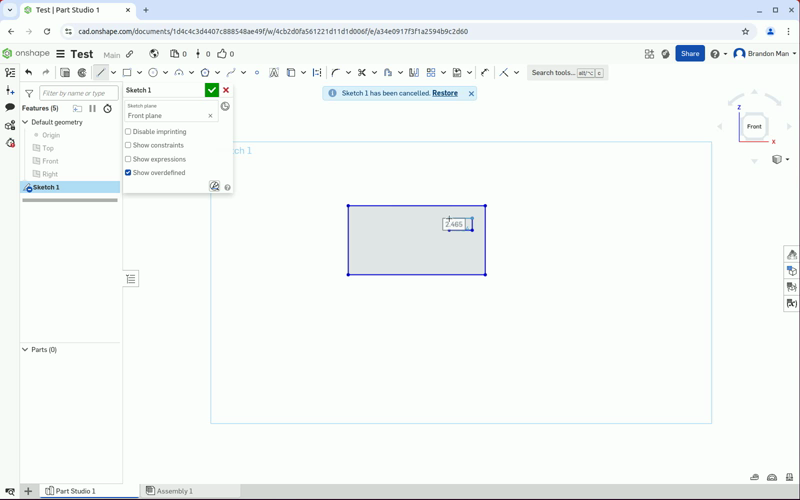
key_up(shift)
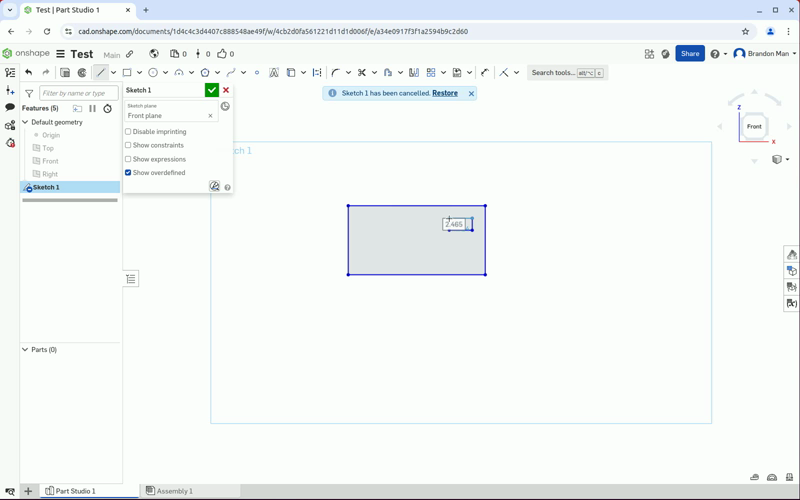
mouse_move(479, 218)
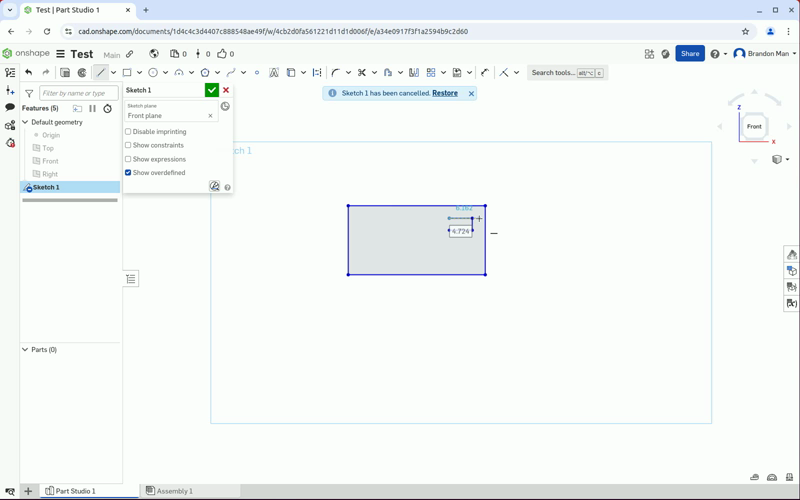
key_down(shift)
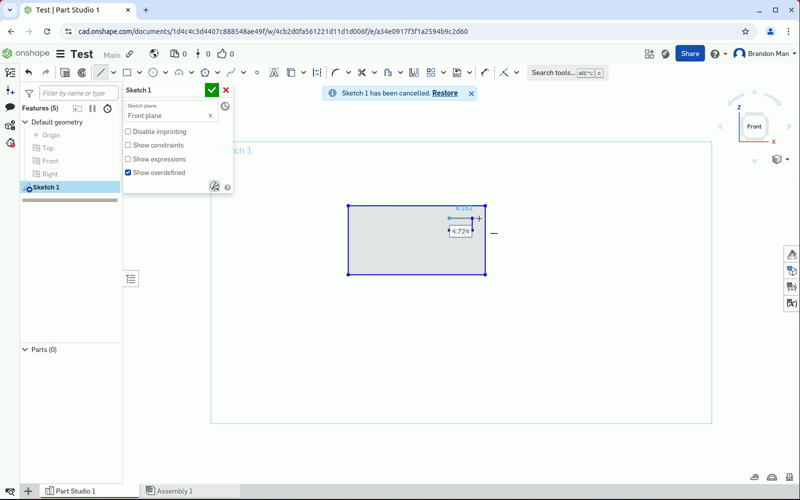
mouse_move(449, 230)
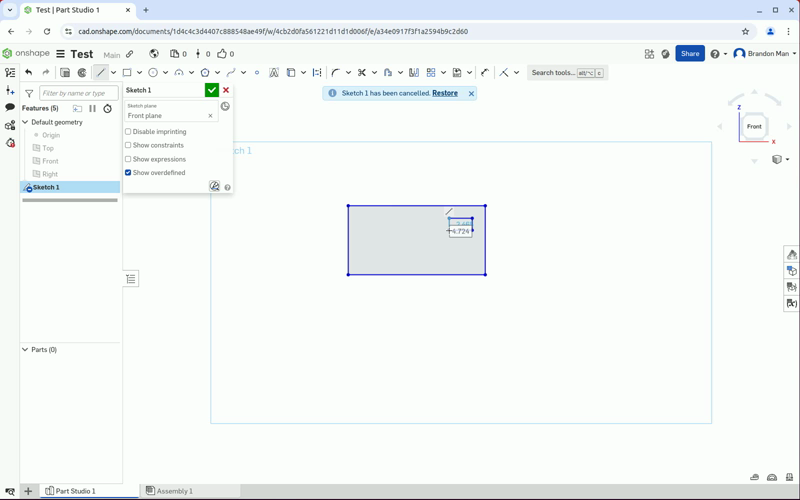
key_up(shift)
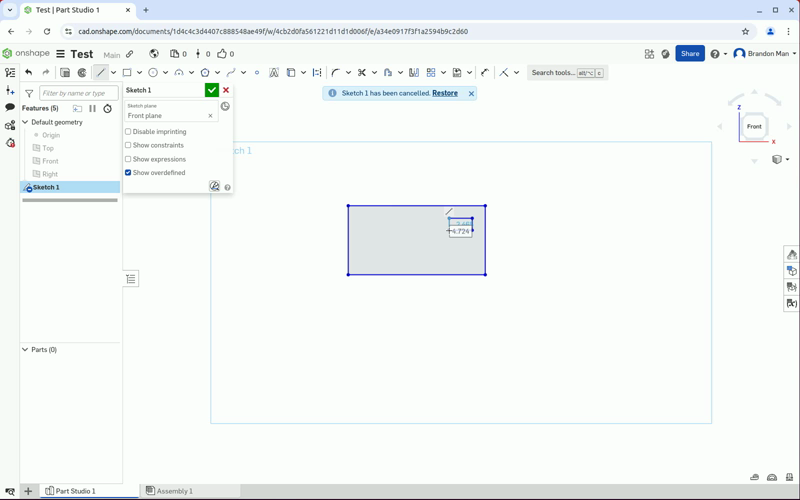
click(449, 230)
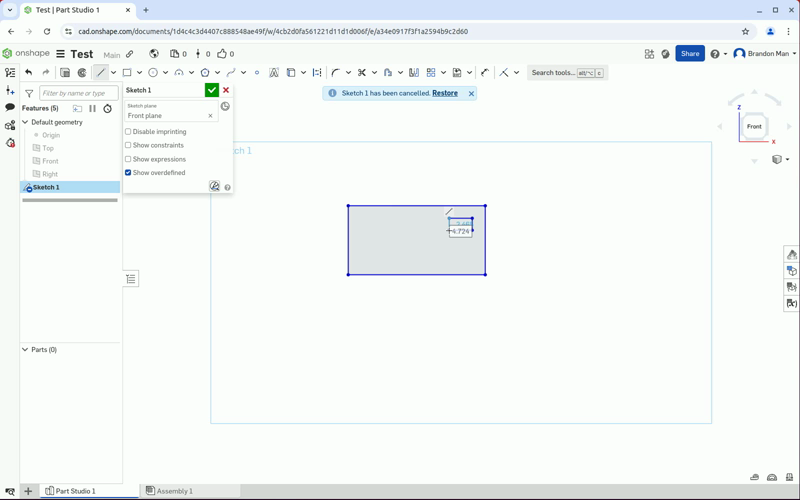
key(esc)
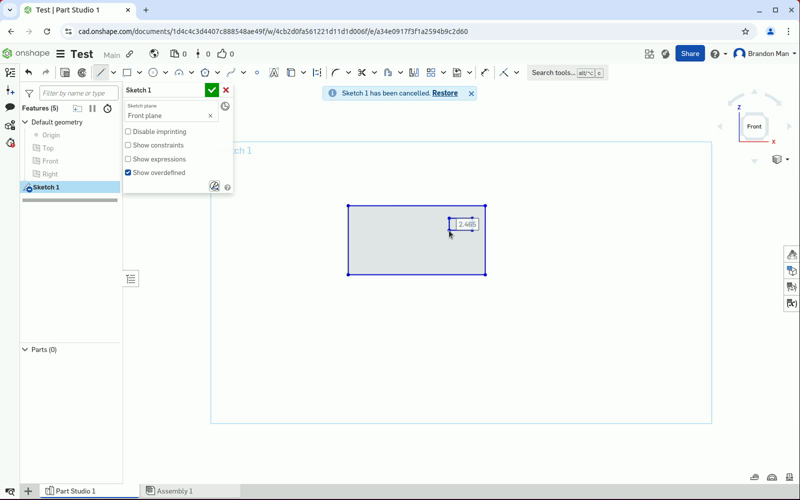
mouse_move(356, 227)
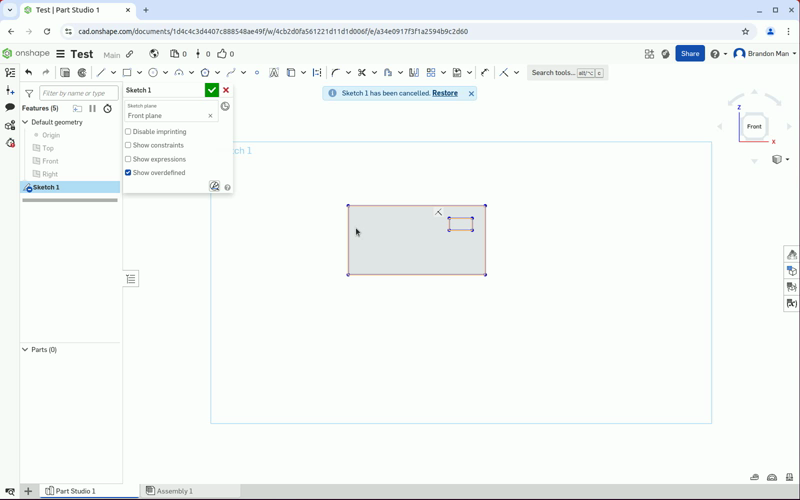
click(356, 227)
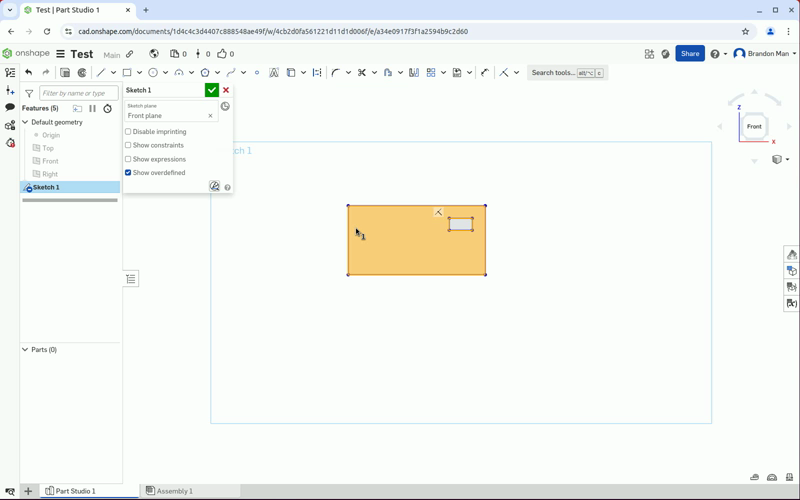
mouse_move(73, 352)
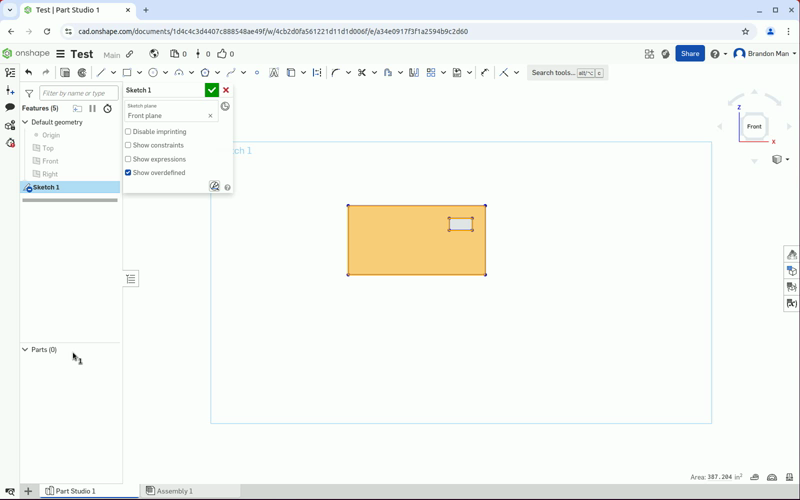
key(shift+y)
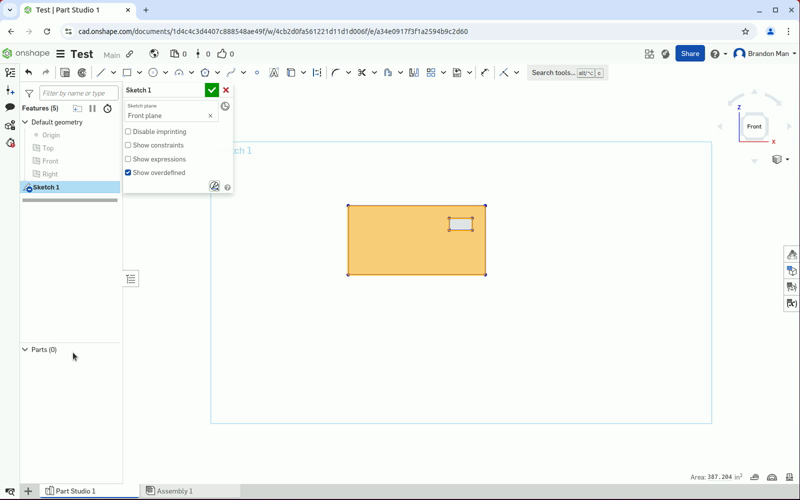
key(shift+e)
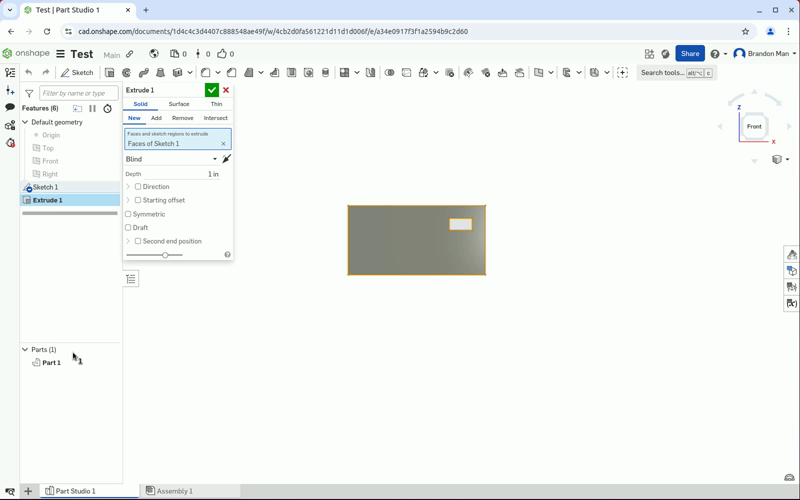
mouse_move(143, 106)
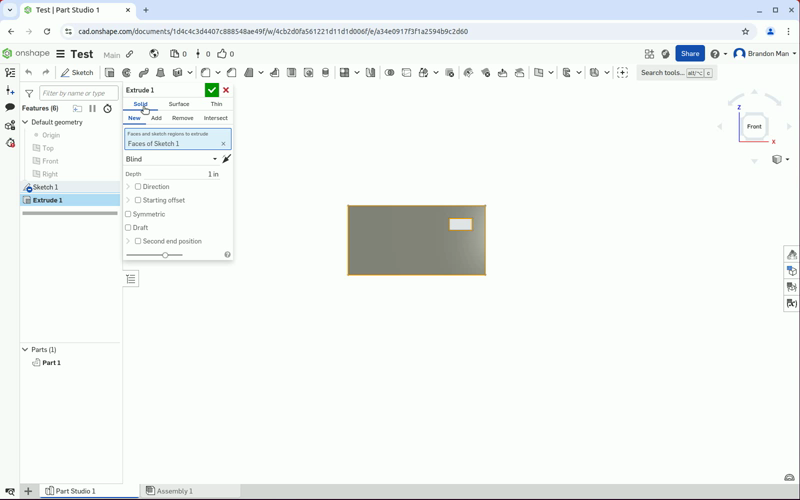
click(143, 106)
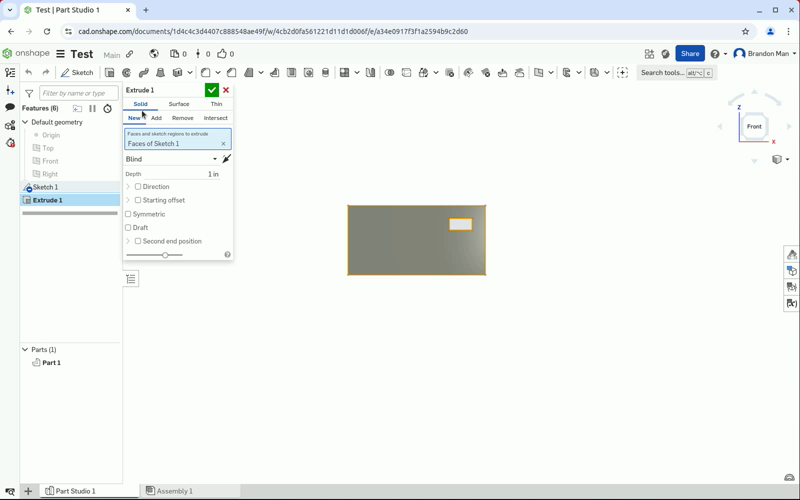
mouse_move(137, 120)
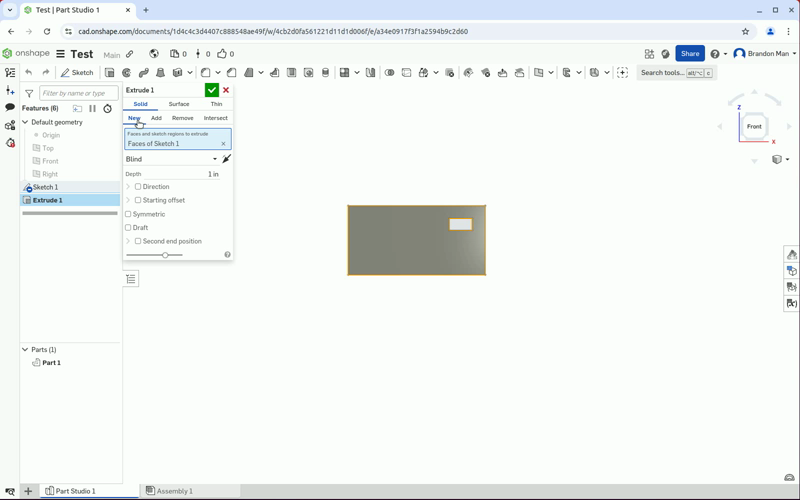
click(137, 120)
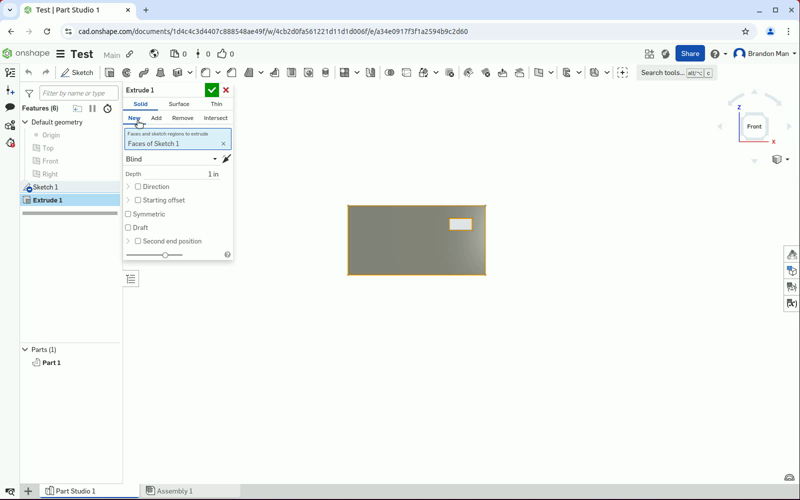
key(tab, 4)
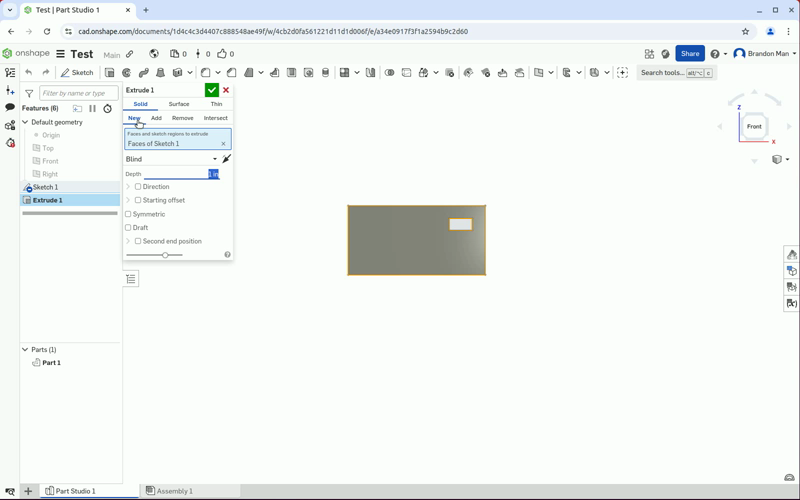
text(14.202)
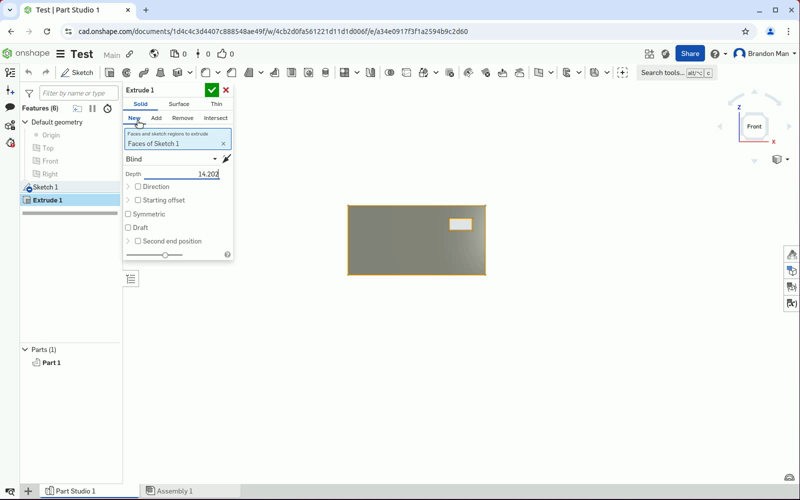
key(enter)
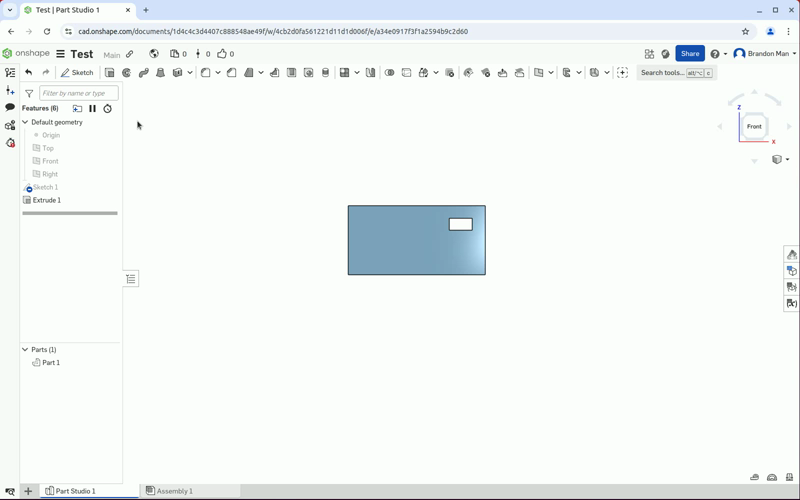
key(shift+h)
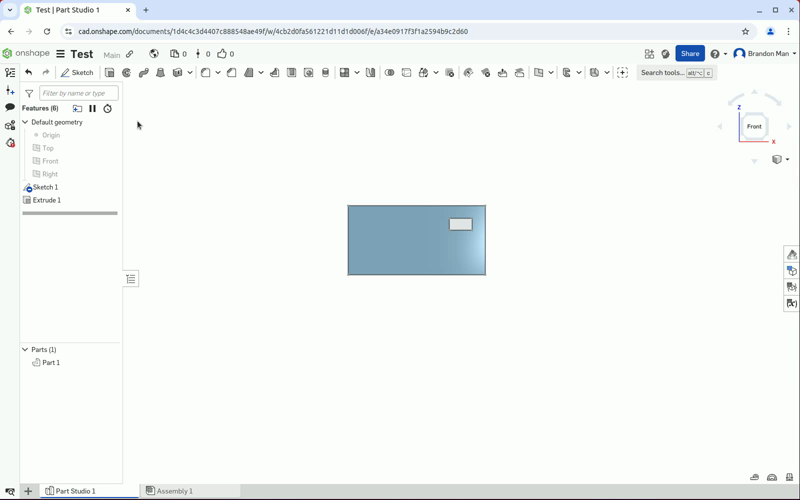
key(shift+h)
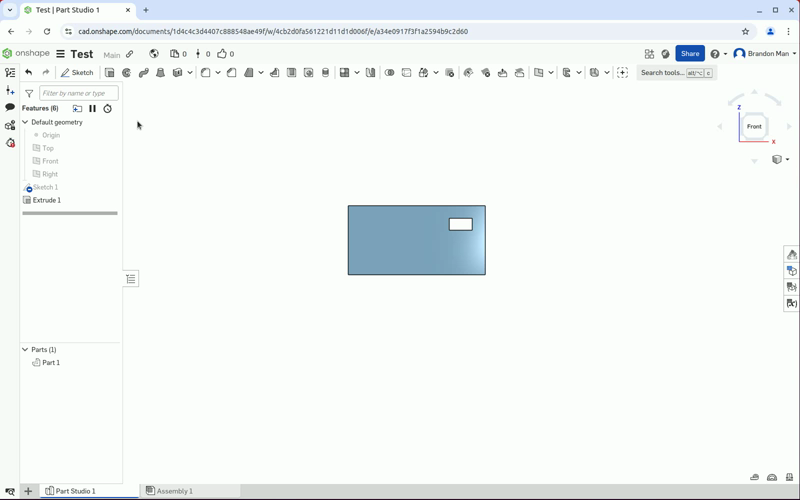
mouse_move(73, 189)
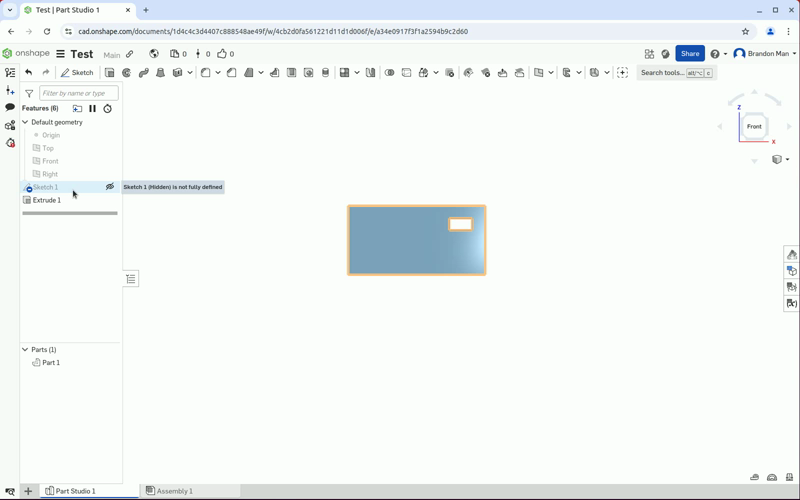
click(73, 189)
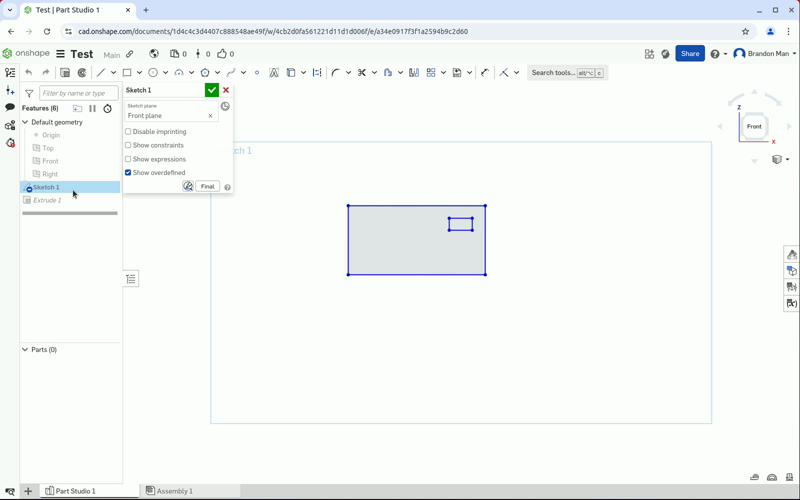
mouse_move(229, 92)
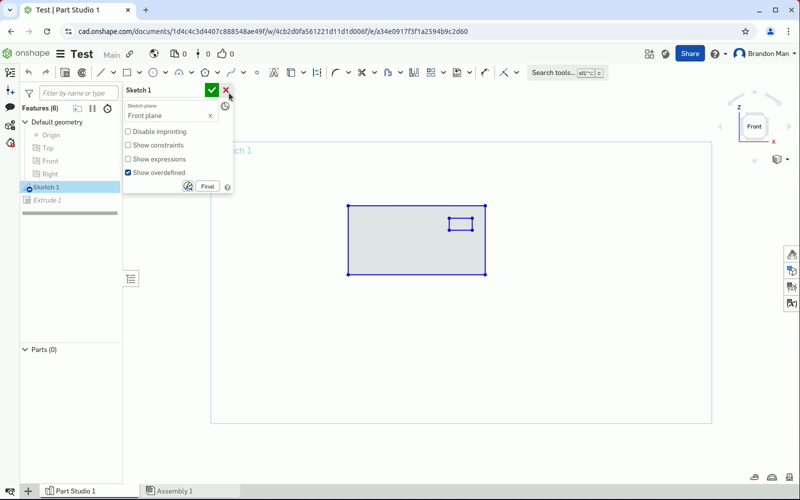
click(229, 92)
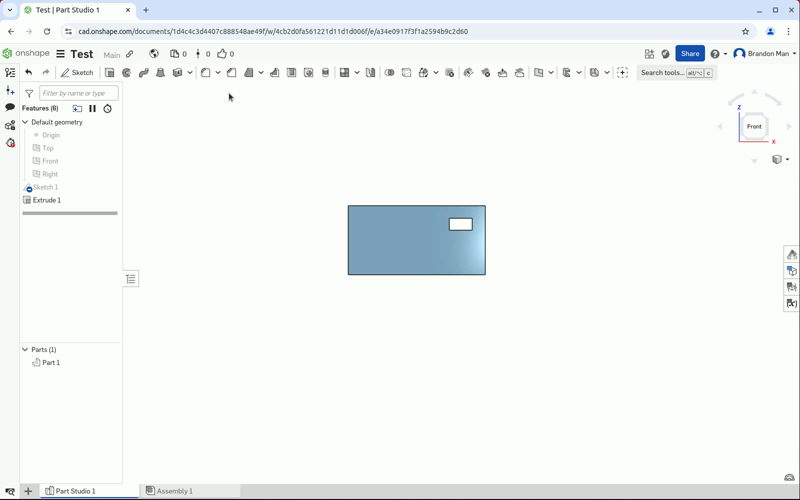
mouse_move(541, 75)
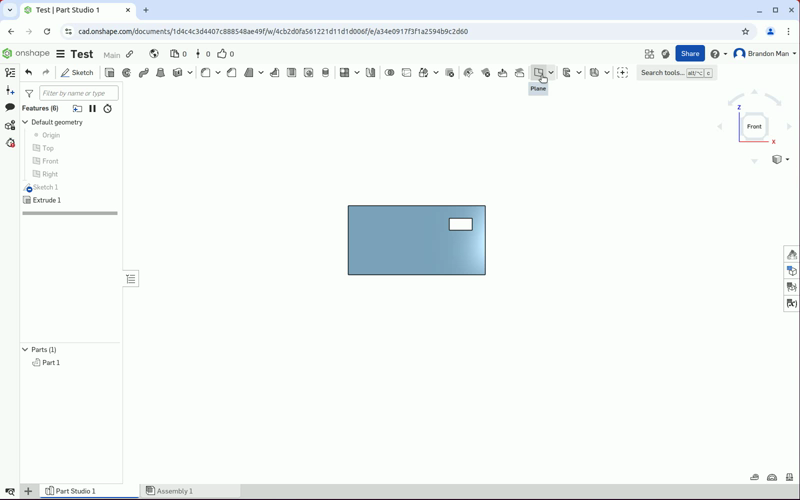
click(541, 75)
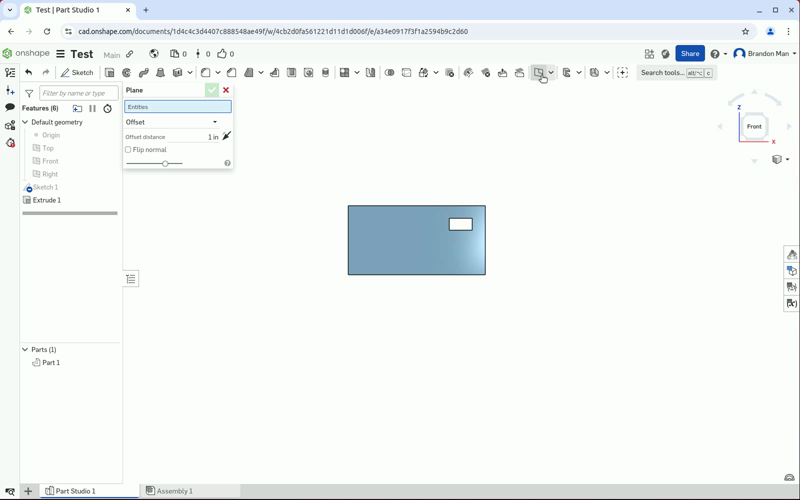
mouse_move(73, 163)
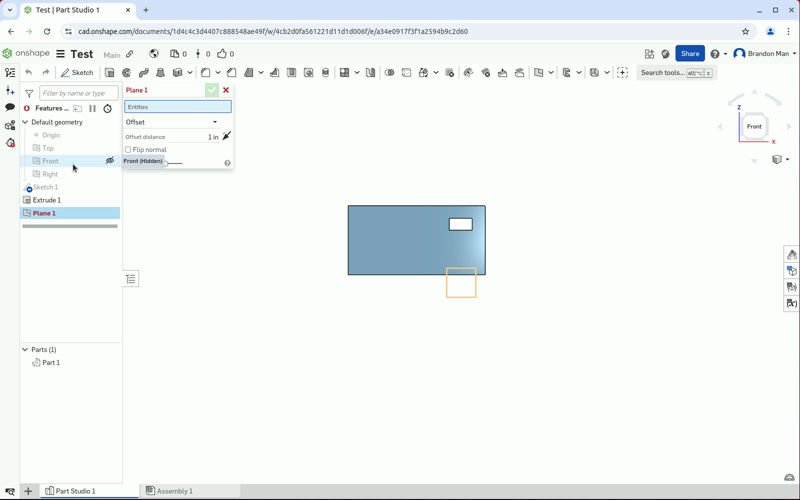
click(73, 163)
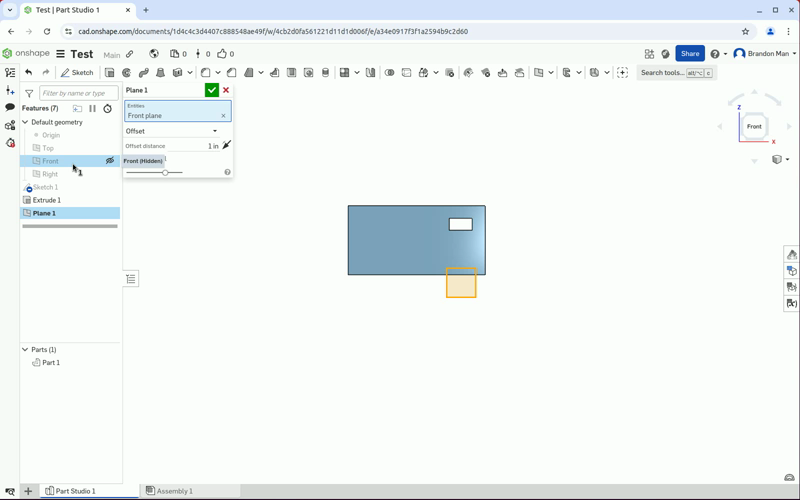
key(tab, 2)
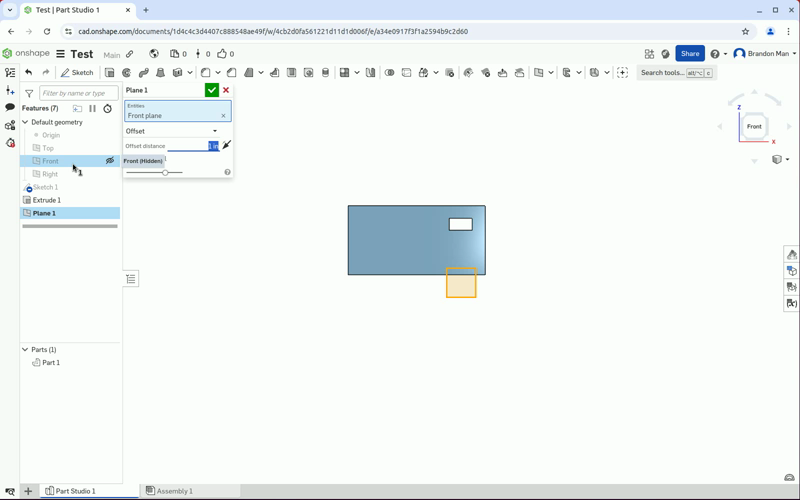
text(14.204)
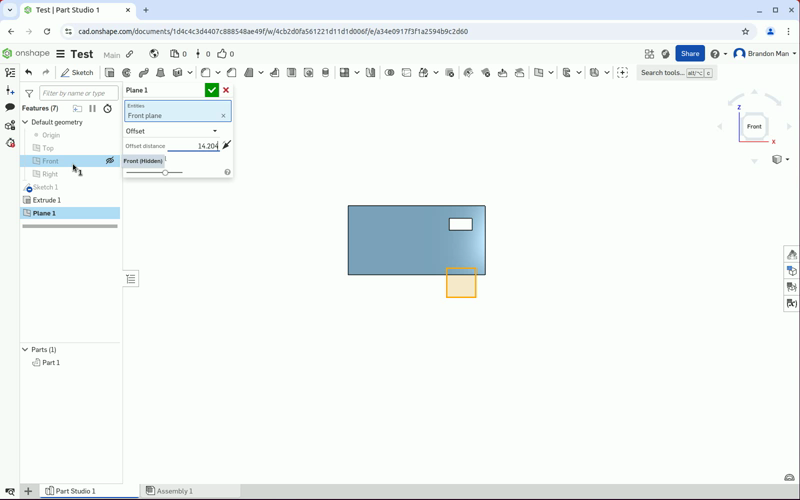
key(enter, 2)
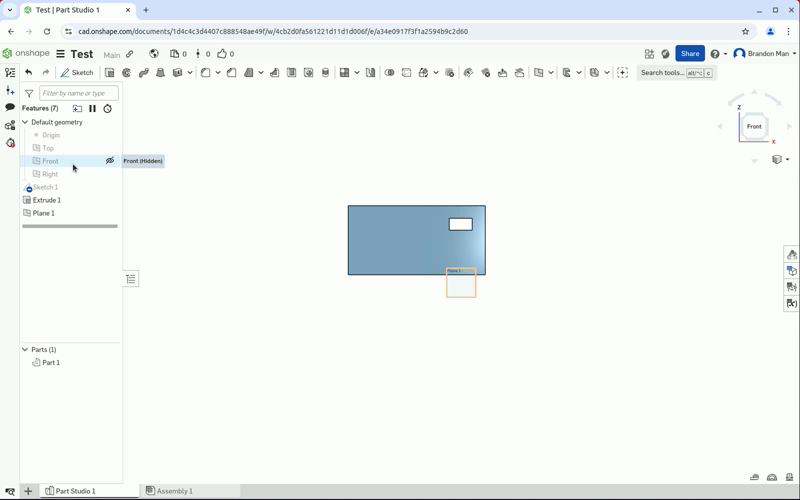
key(shift+s)
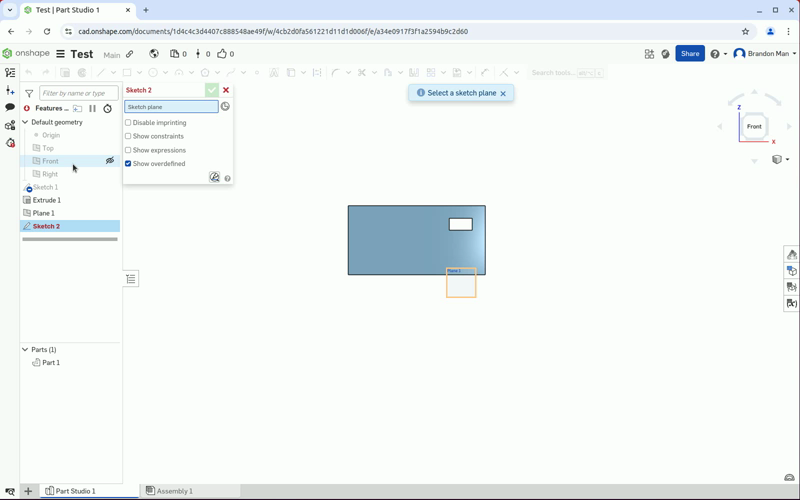
mouse_move(73, 215)
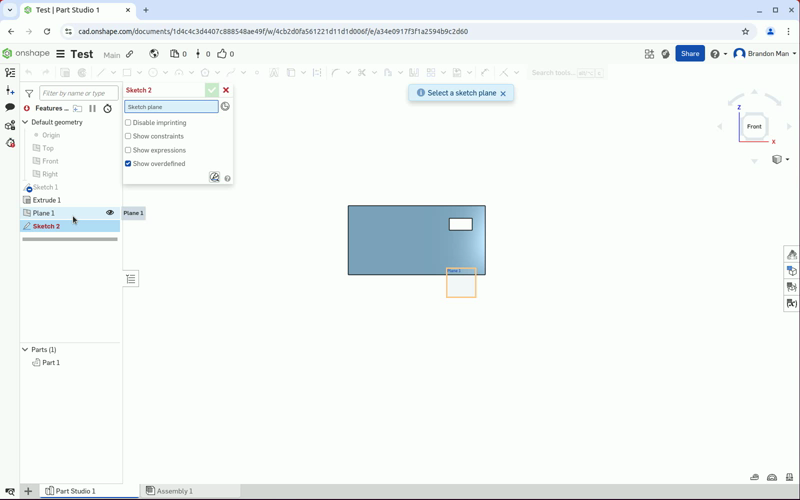
click(73, 215)
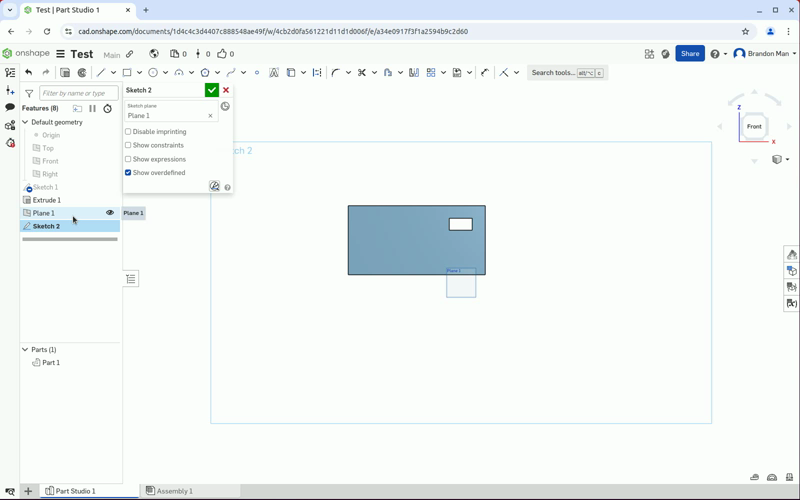
mouse_move(73, 352)
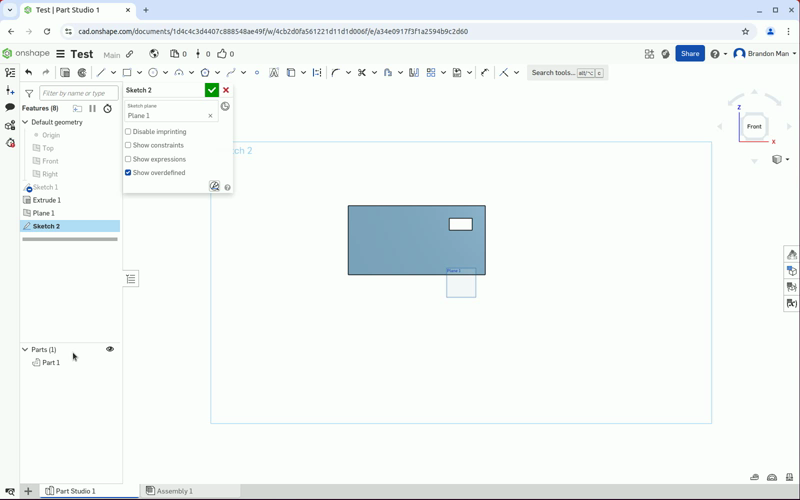
key(y)
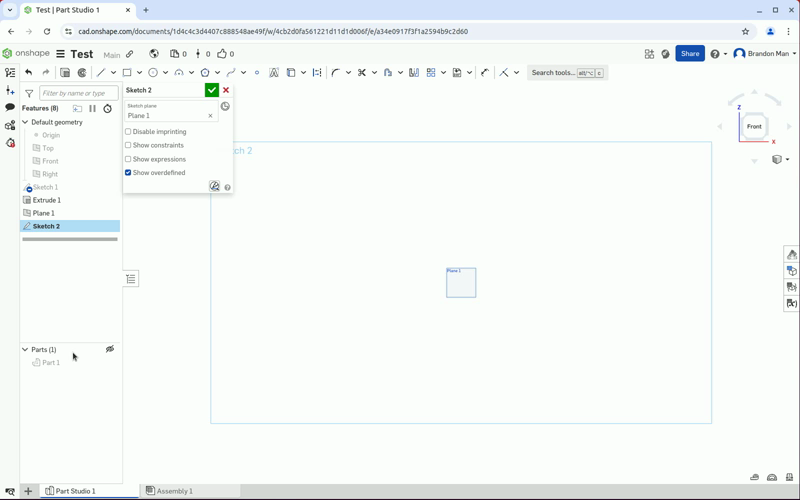
key(c)
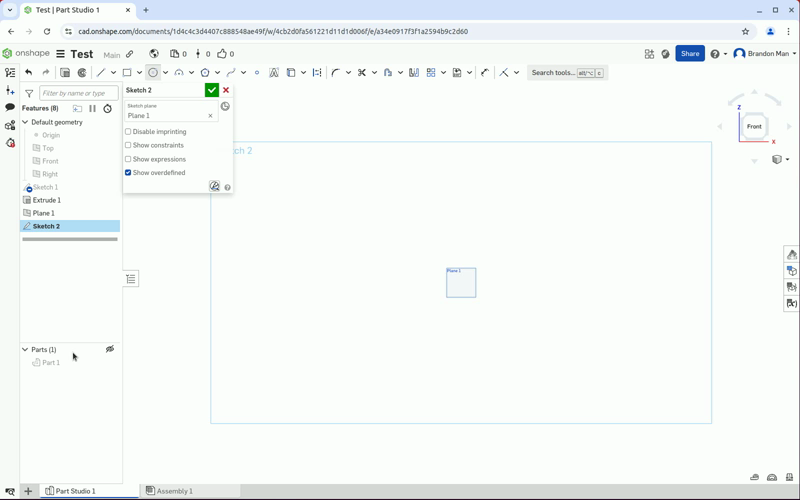
key_down(shift)
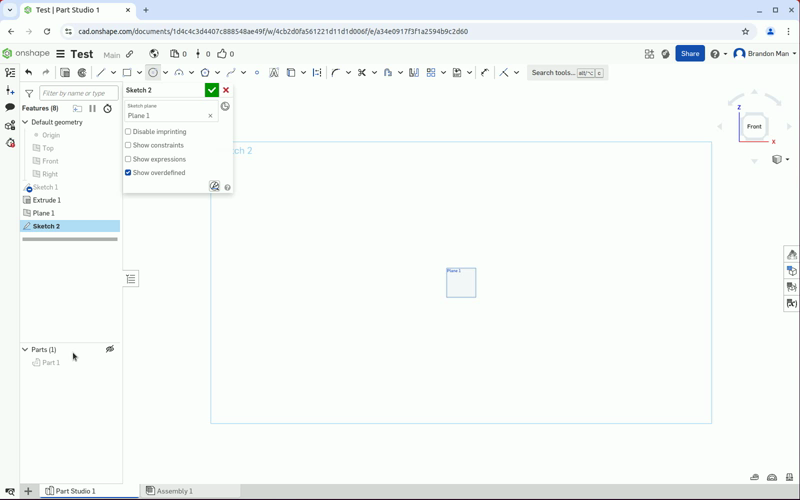
mouse_move(393, 241)
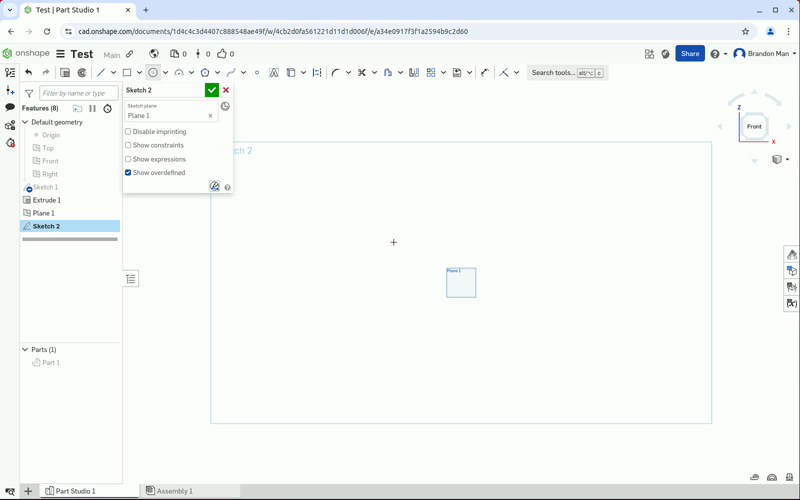
click(393, 241)
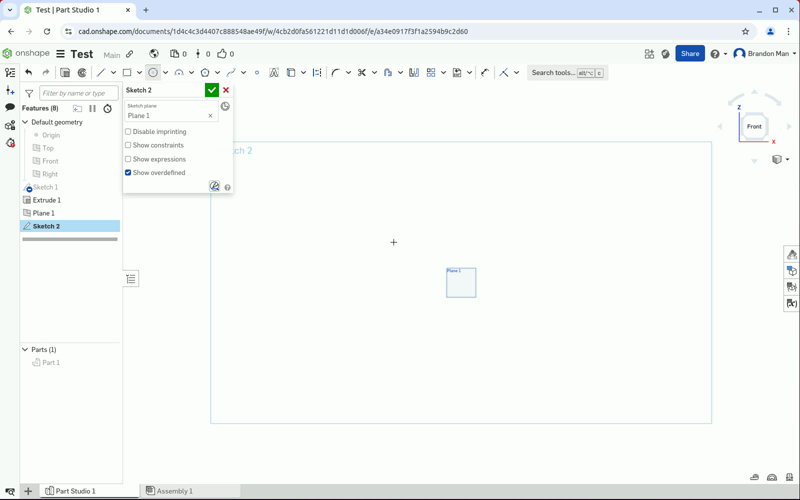
key_up(shift)
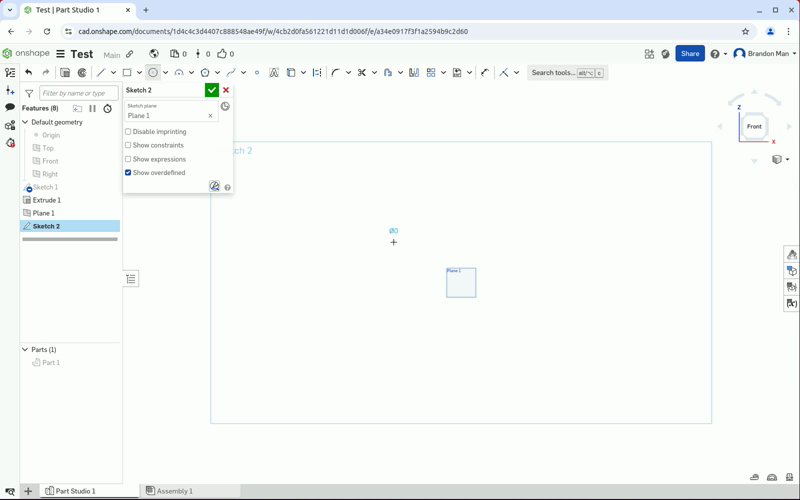
mouse_move(419, 241)
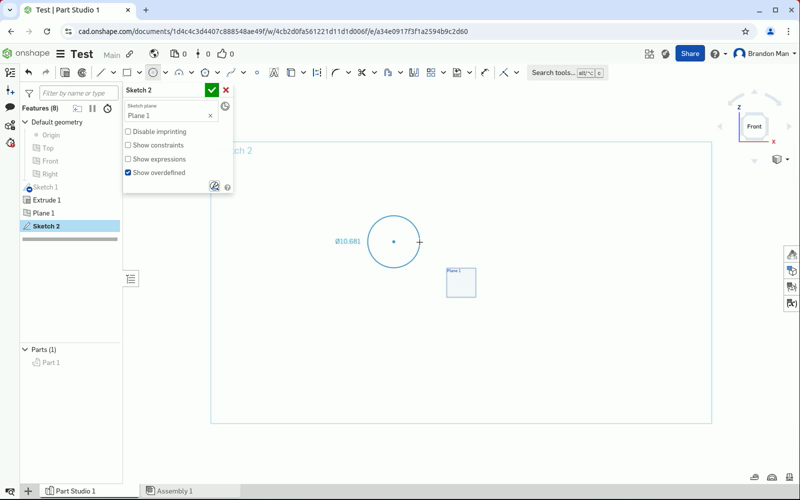
click(419, 241)
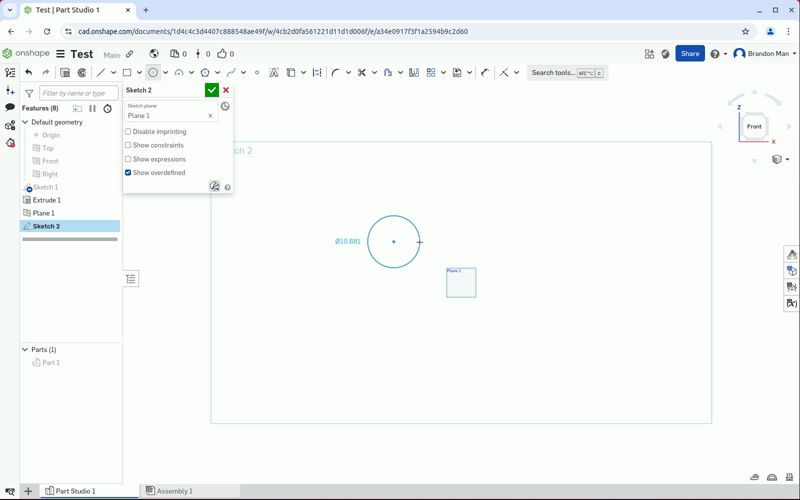
key(esc)
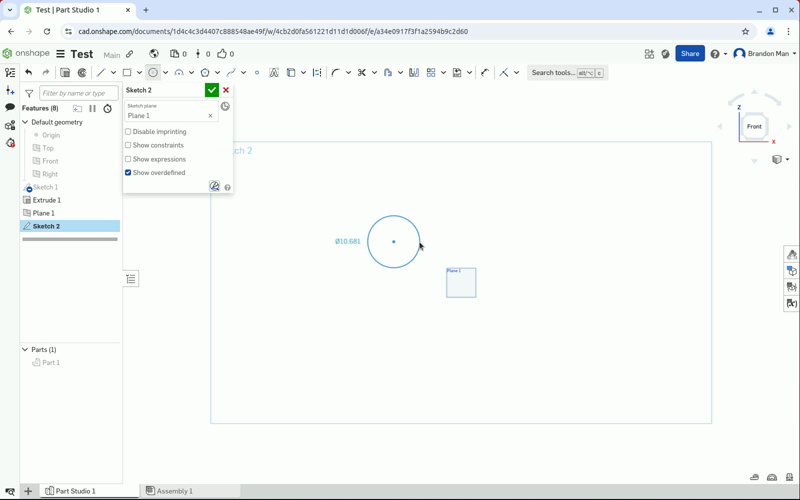
mouse_move(381, 239)
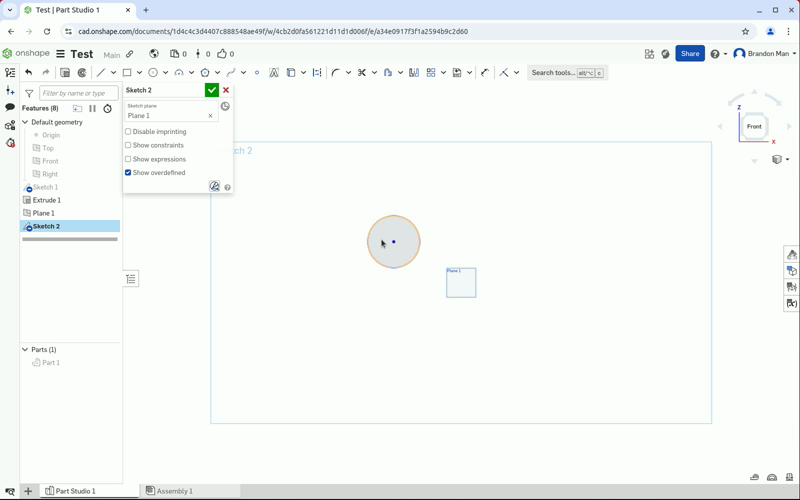
click(381, 239)
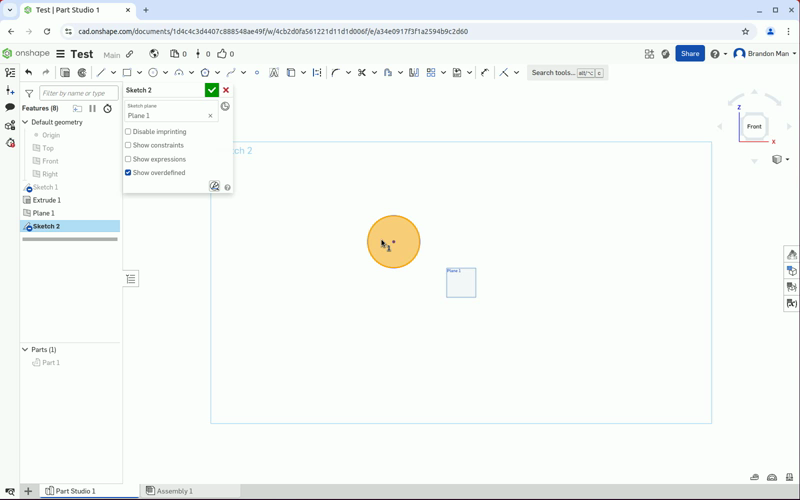
mouse_move(73, 352)
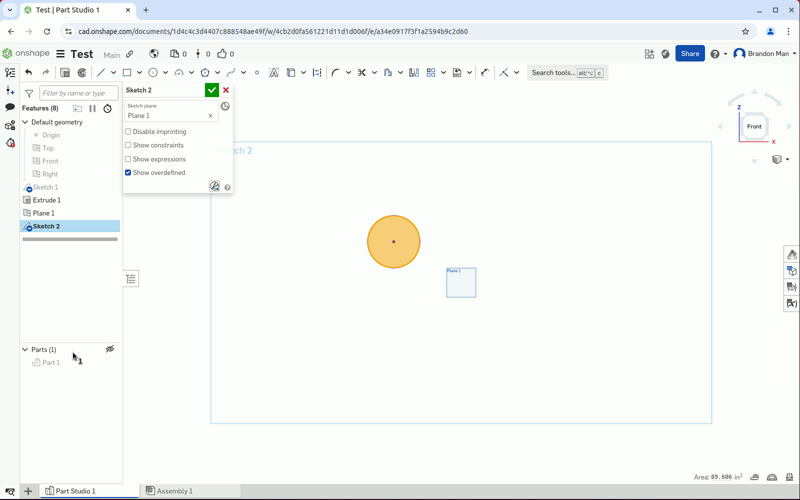
key(shift+y)
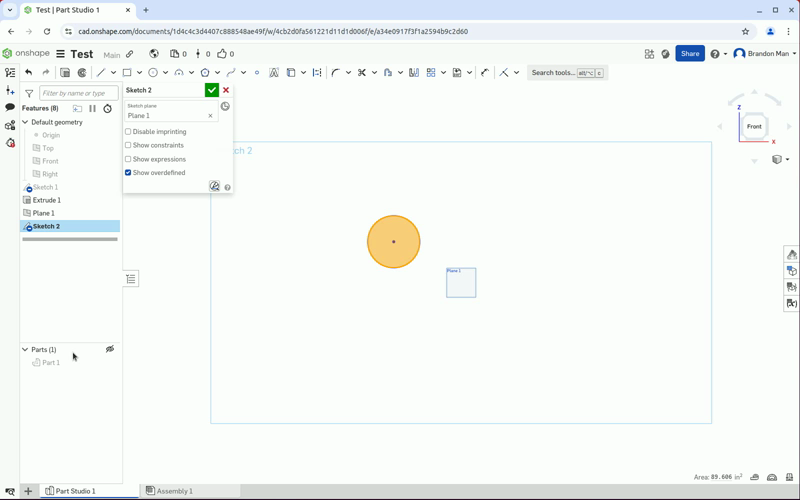
key(shift+e)
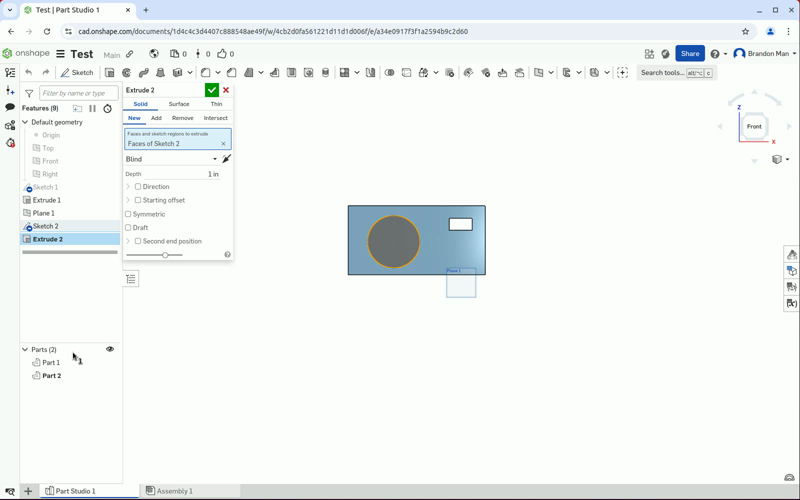
mouse_move(143, 106)
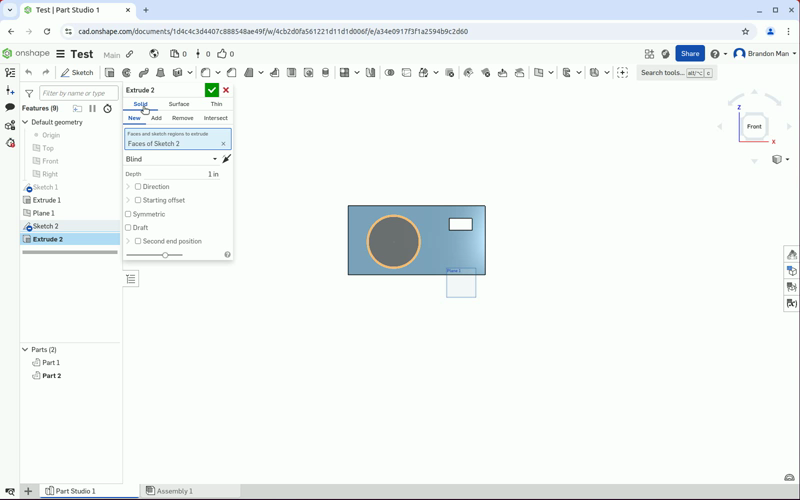
click(143, 106)
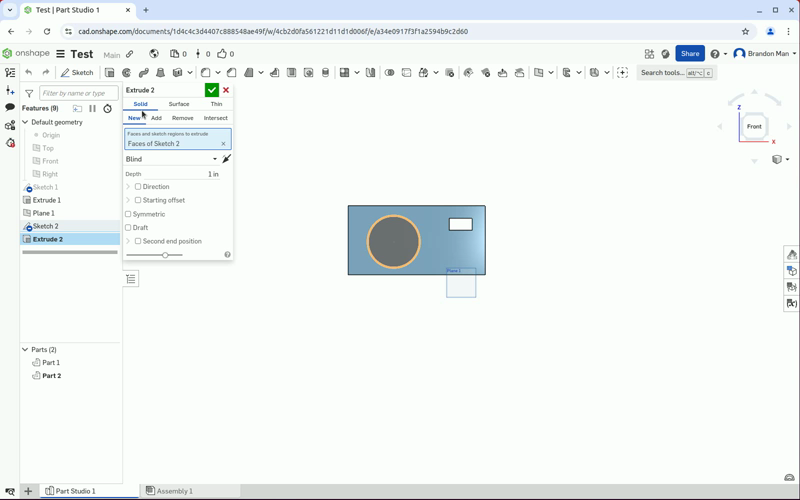
mouse_move(137, 120)
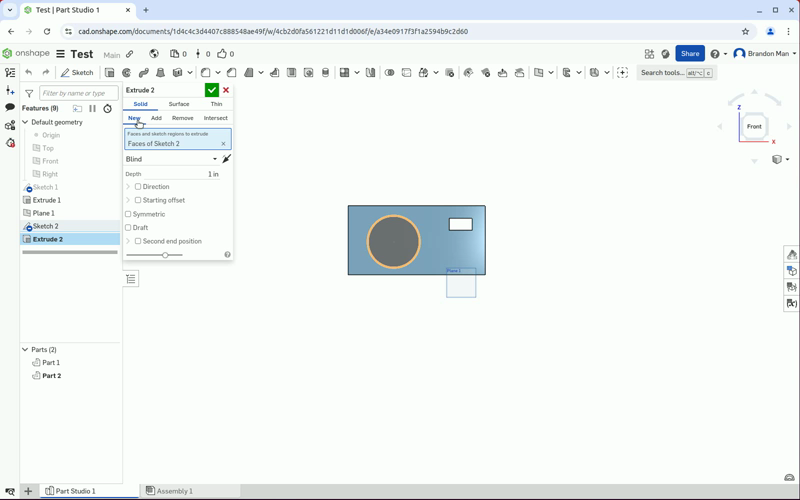
click(137, 120)
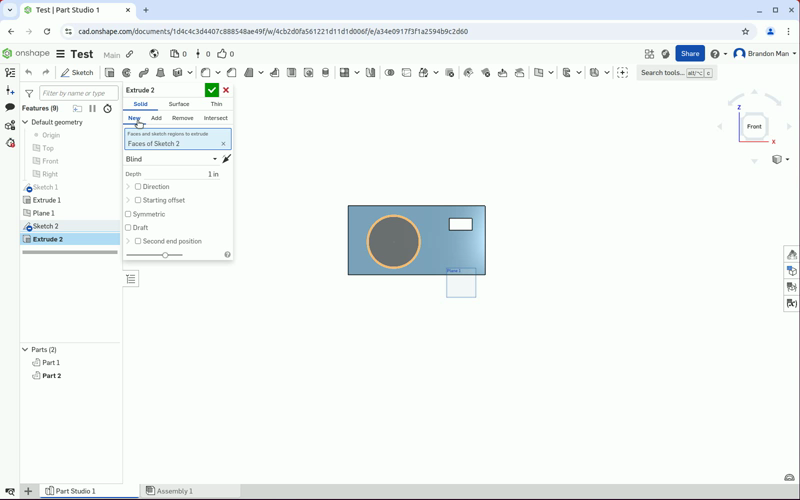
key(tab, 4)
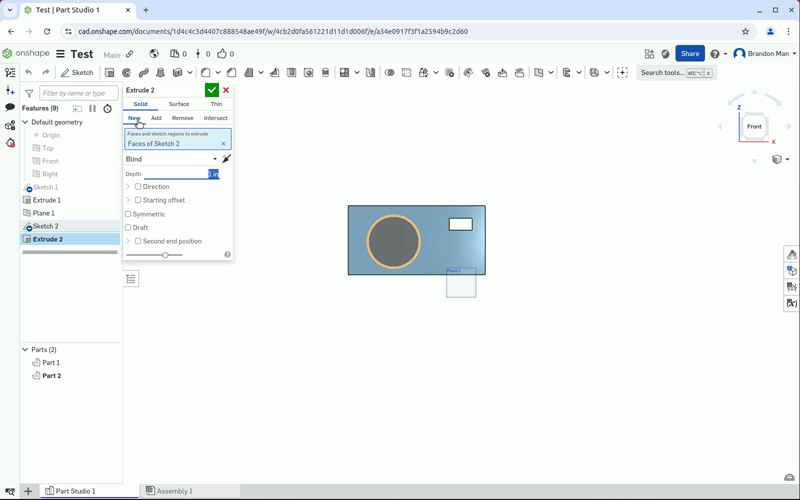
text(4.814)
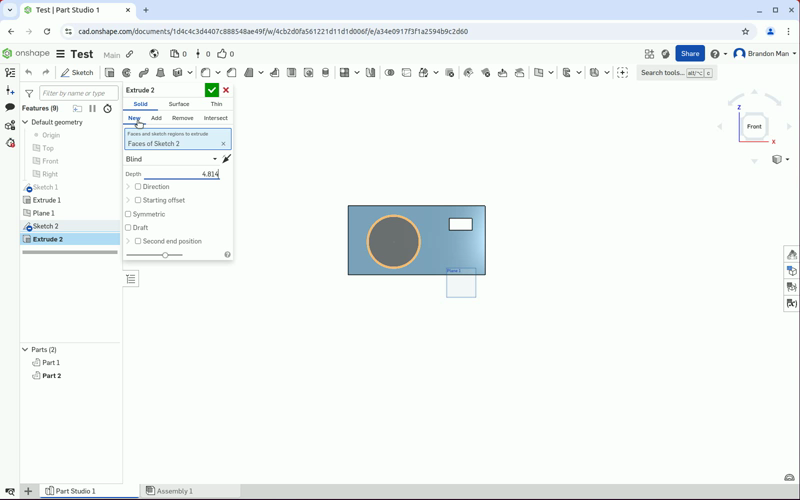
key(enter)
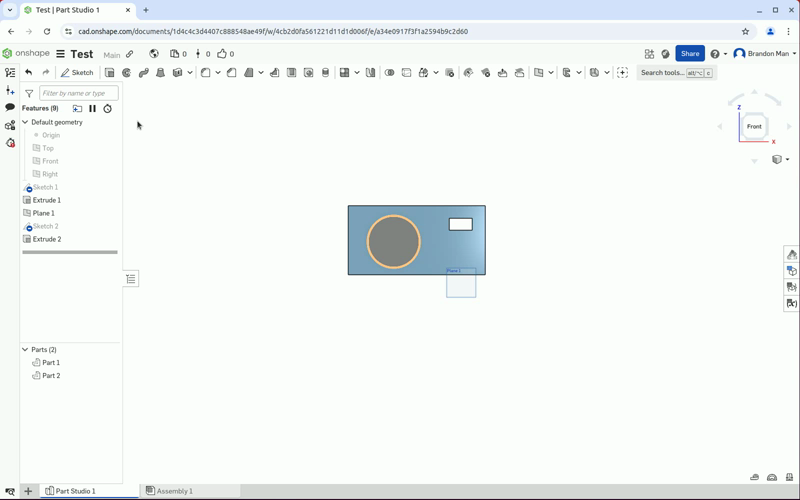
key(shift+h)
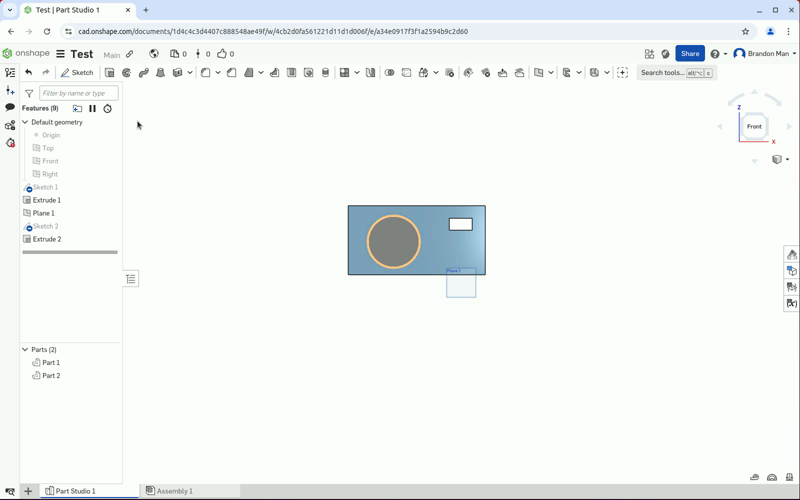
key(shift+h)
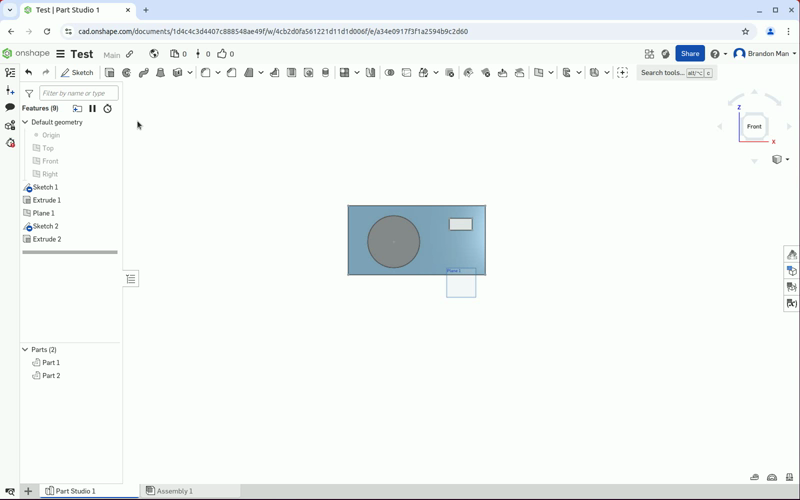
key(shift+7)
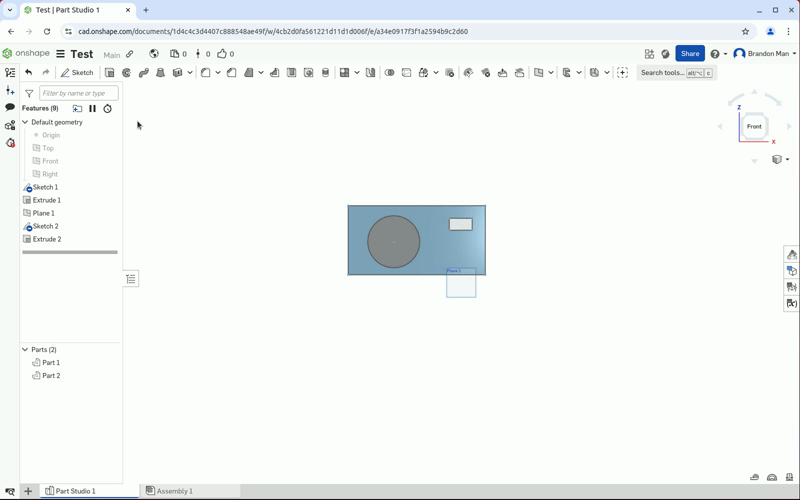
key(left, 2)
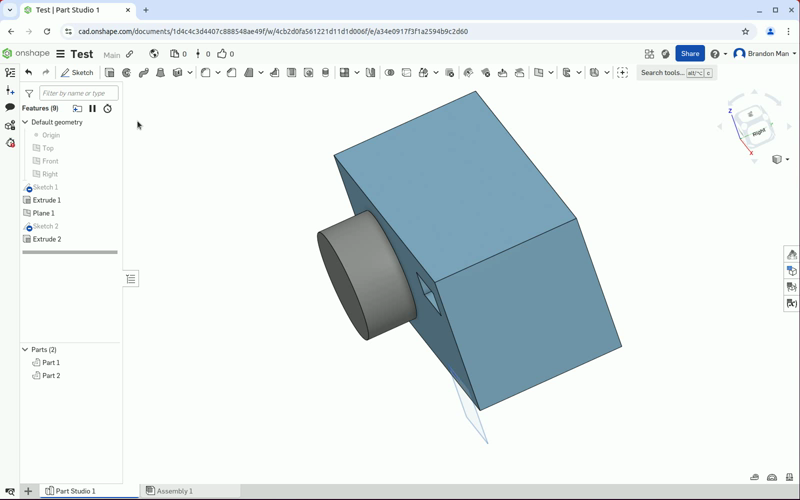
key(down, 2)
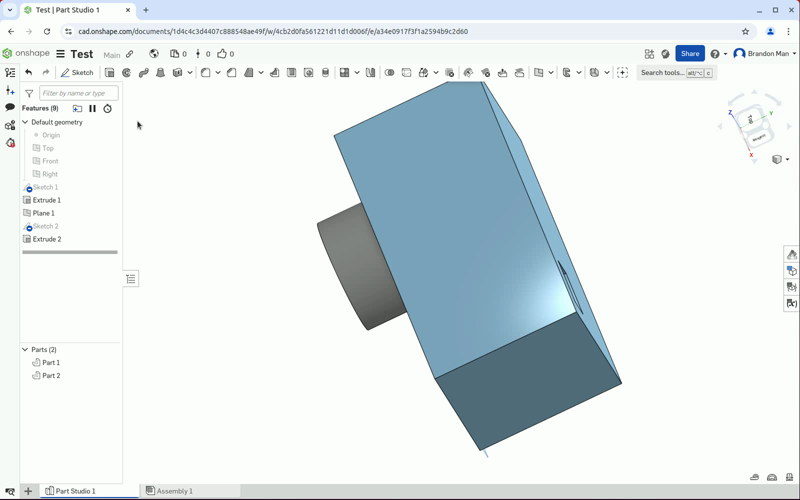
key(up, 2)
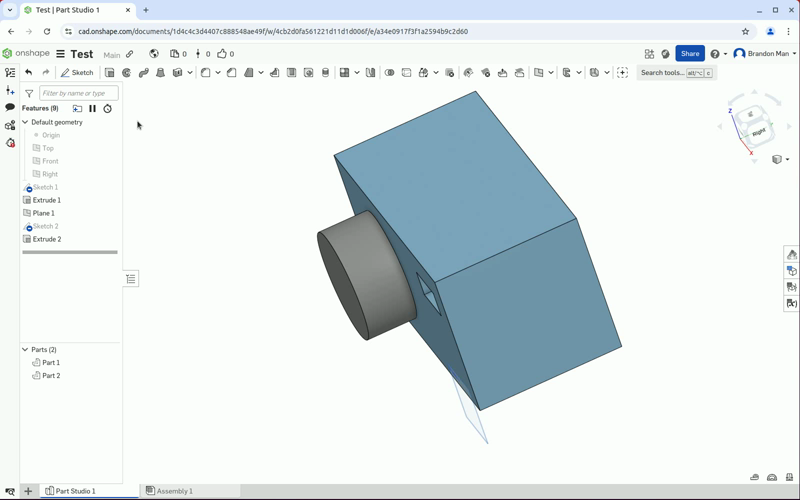
key(right, 2)
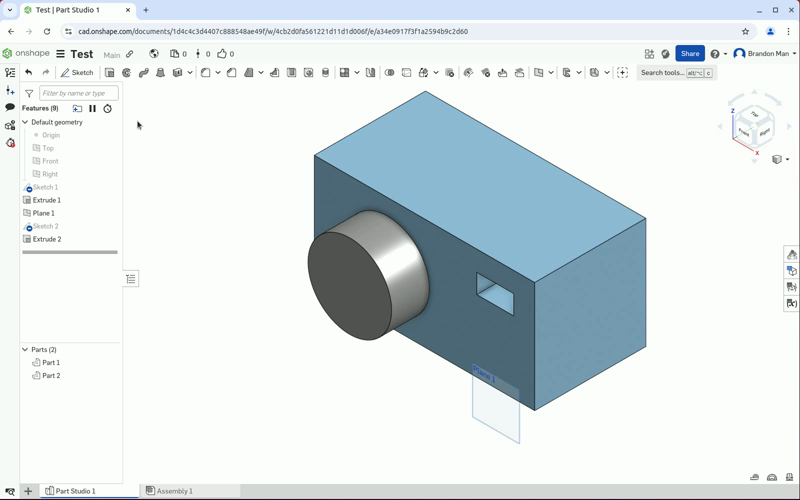
mouse_move(73, 189)
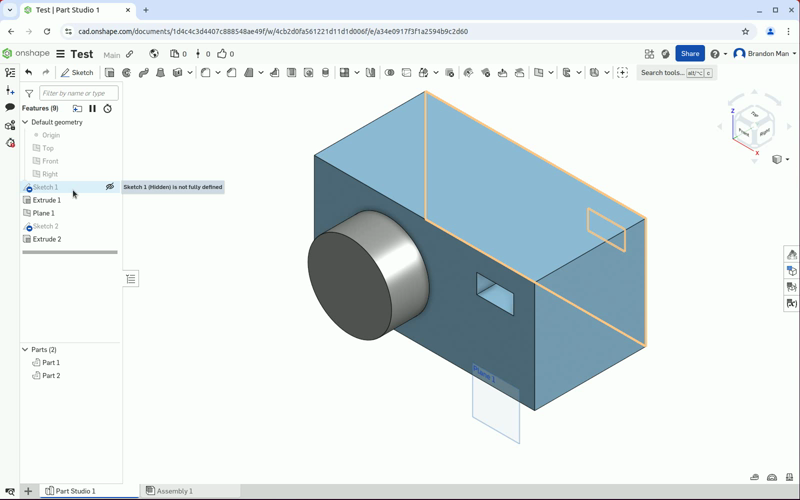
click(73, 189)